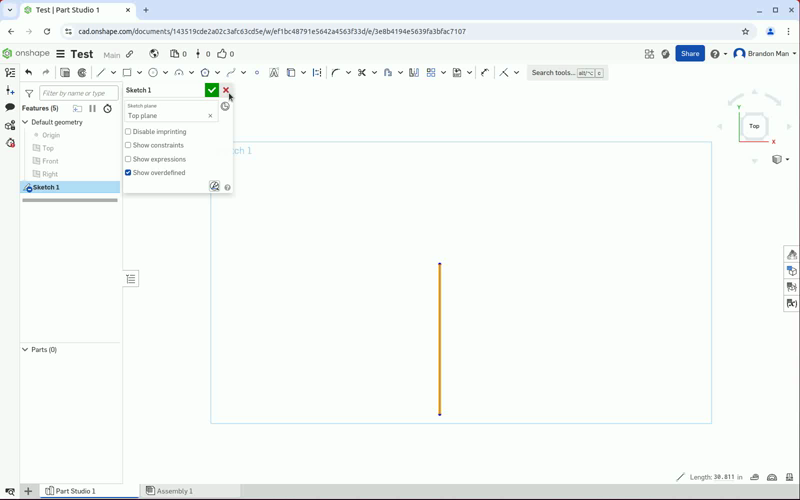
key(shift+h)
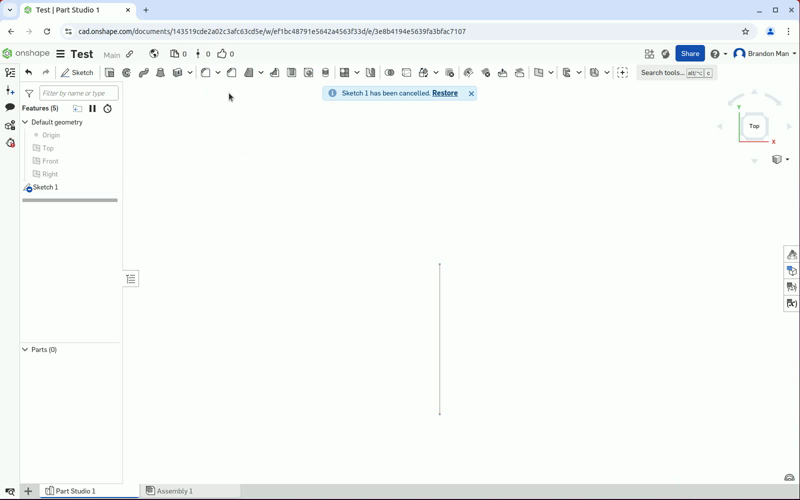
key(shift+s)
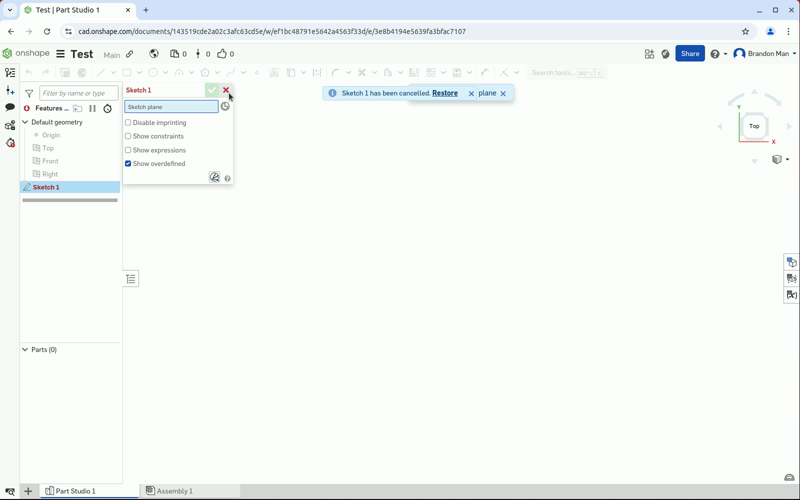
mouse_move(73, 150)
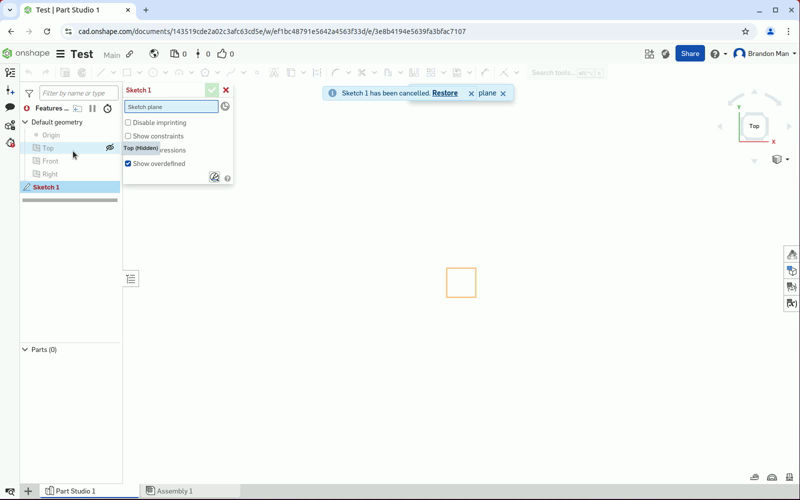
click(73, 150)
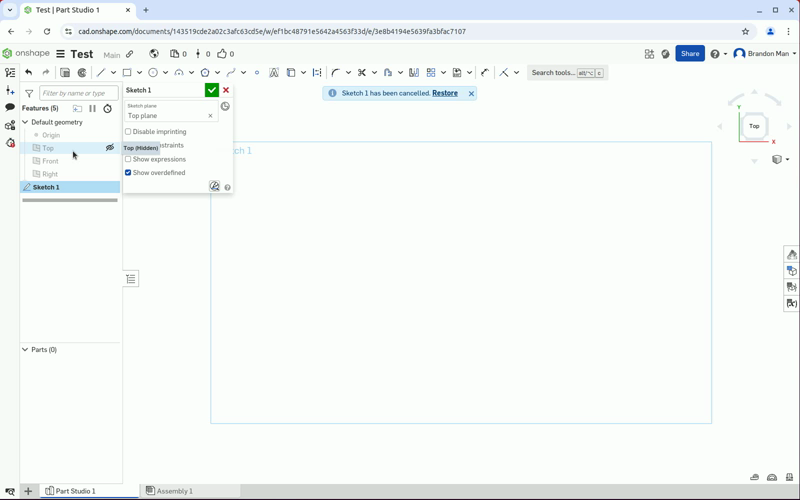
mouse_move(73, 352)
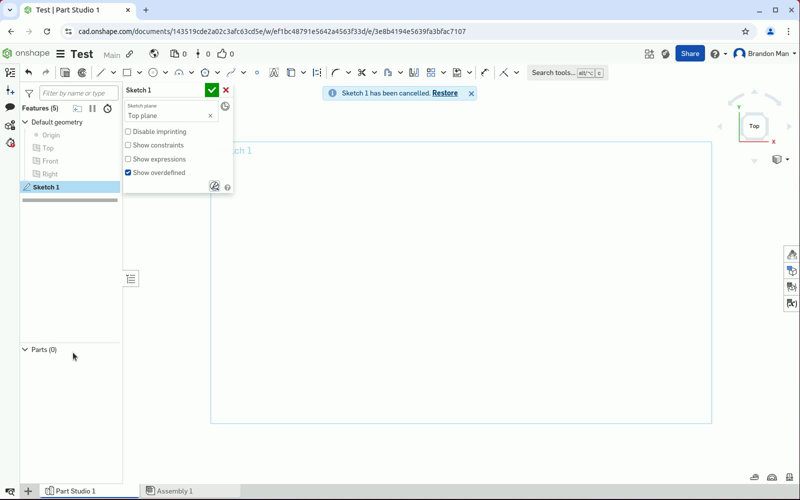
key(y)
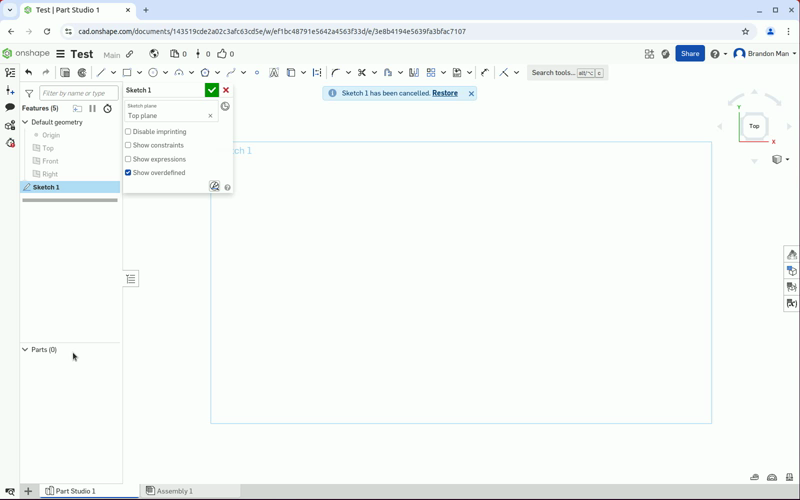
key(a)
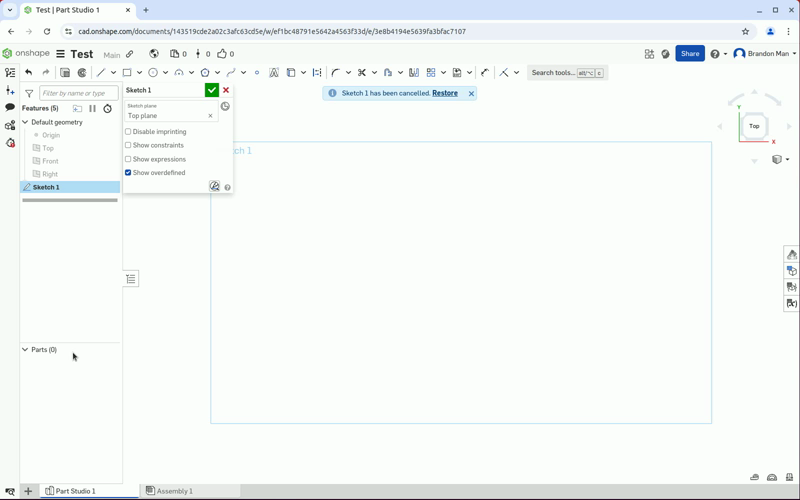
key_down(shift)
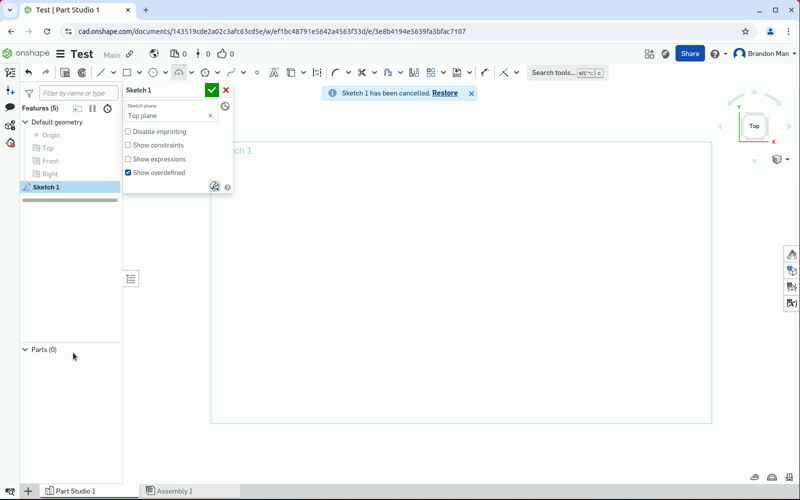
mouse_move(426, 293)
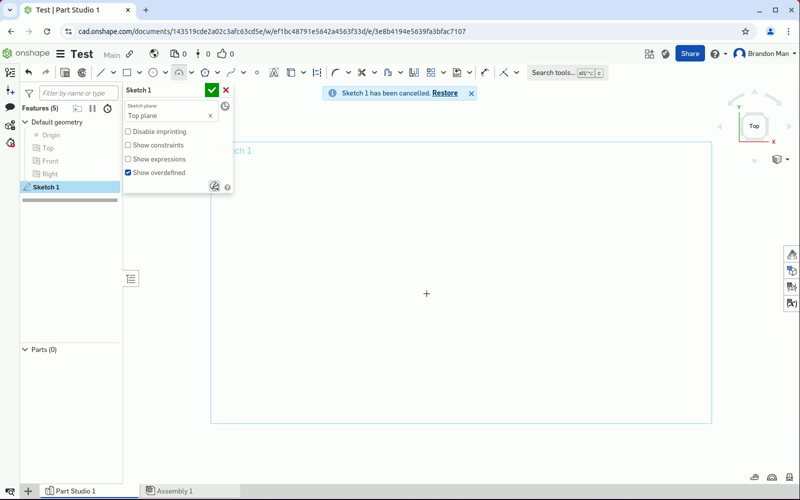
click(426, 293)
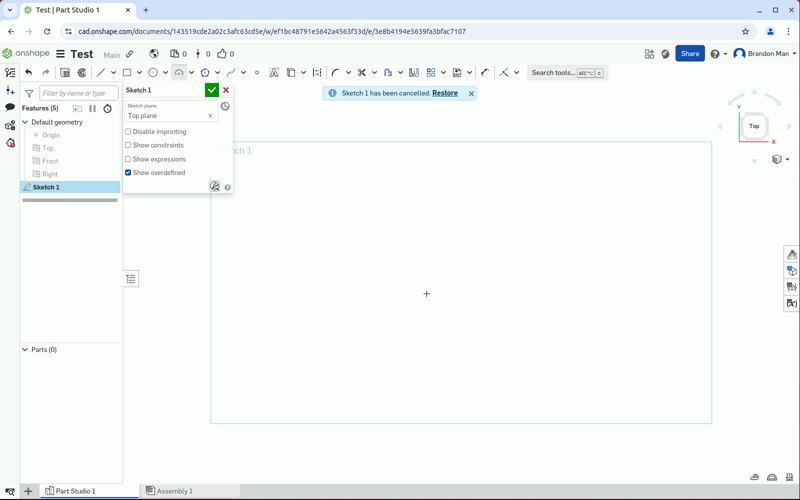
key_up(shift)
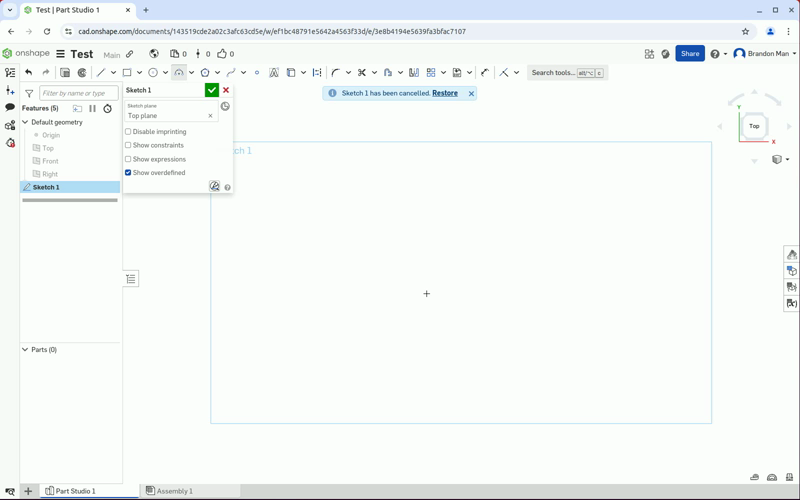
key_down(shift)
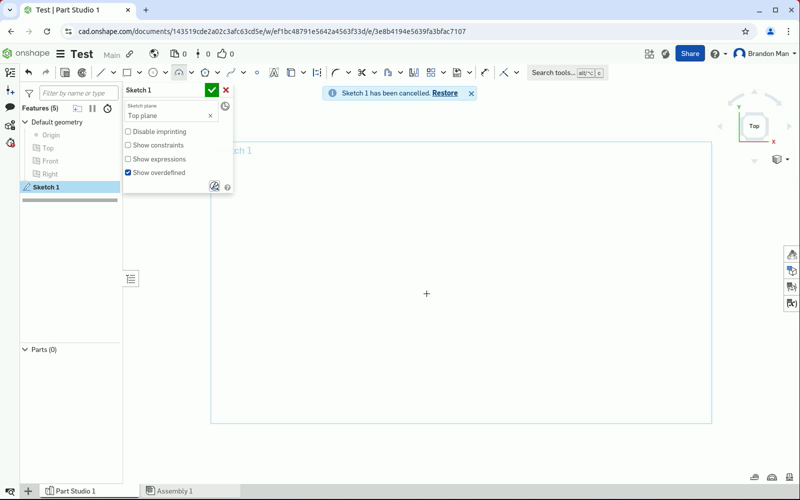
mouse_move(460, 394)
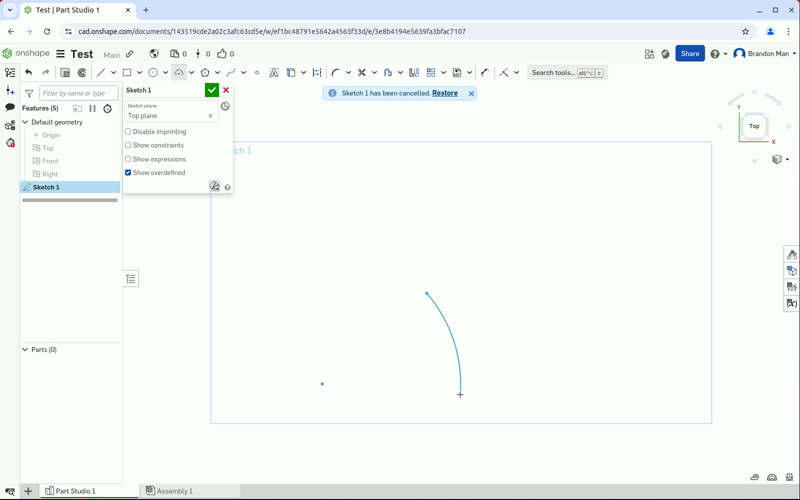
click(460, 394)
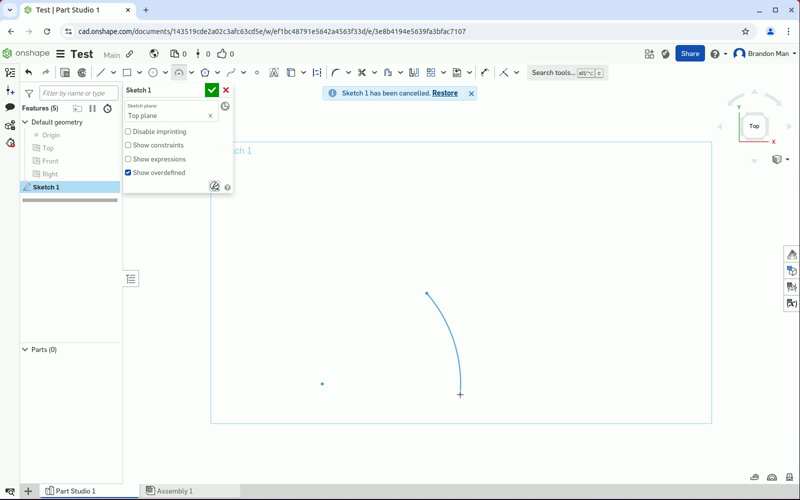
mouse_move(407, 356)
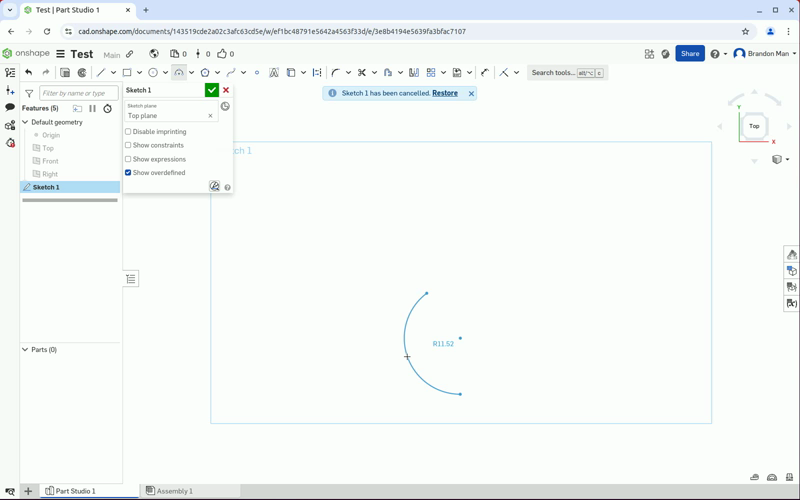
click(407, 356)
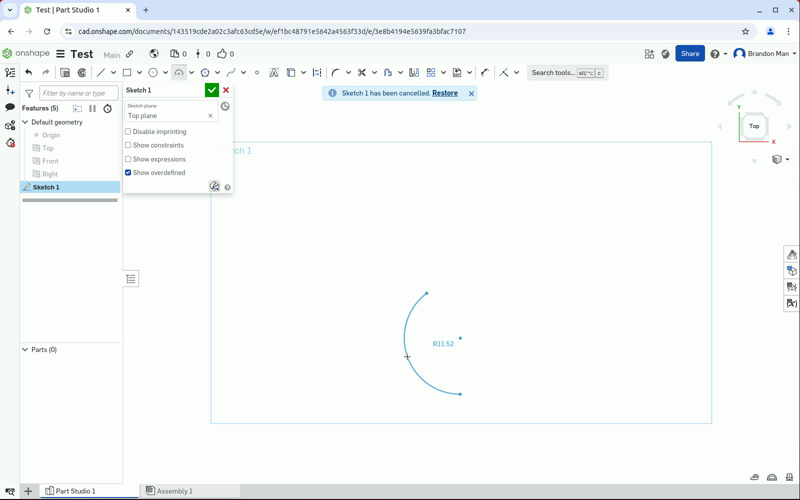
key_up(shift)
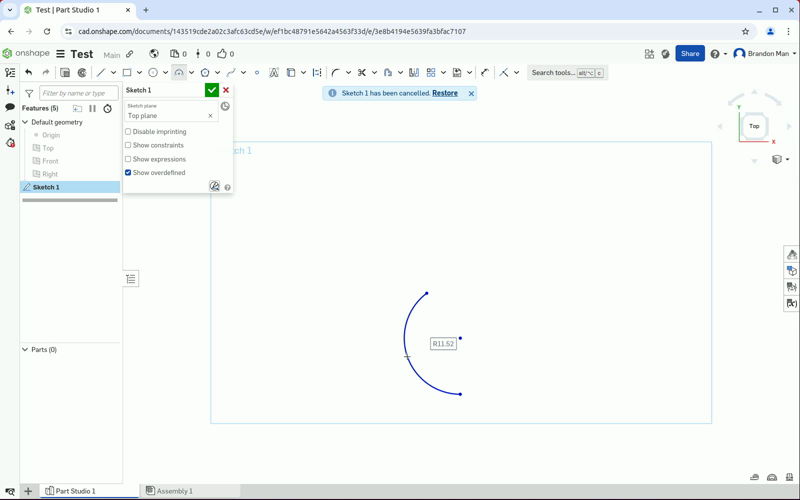
mouse_move(460, 394)
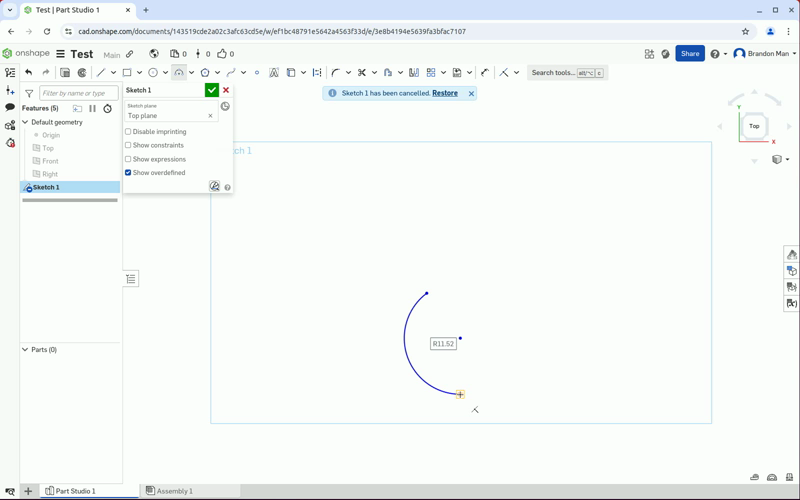
click(460, 394)
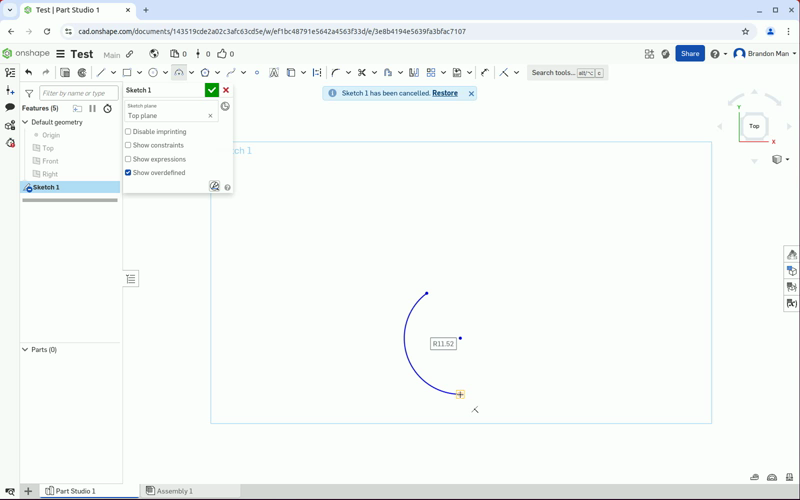
key_down(shift)
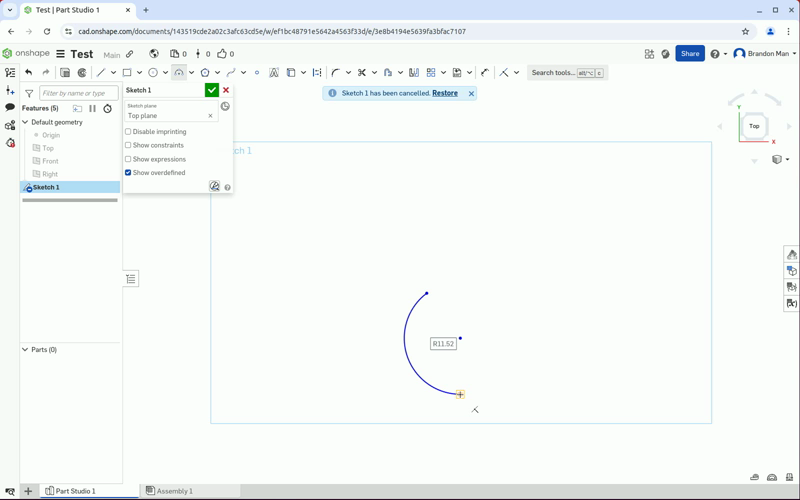
mouse_move(460, 170)
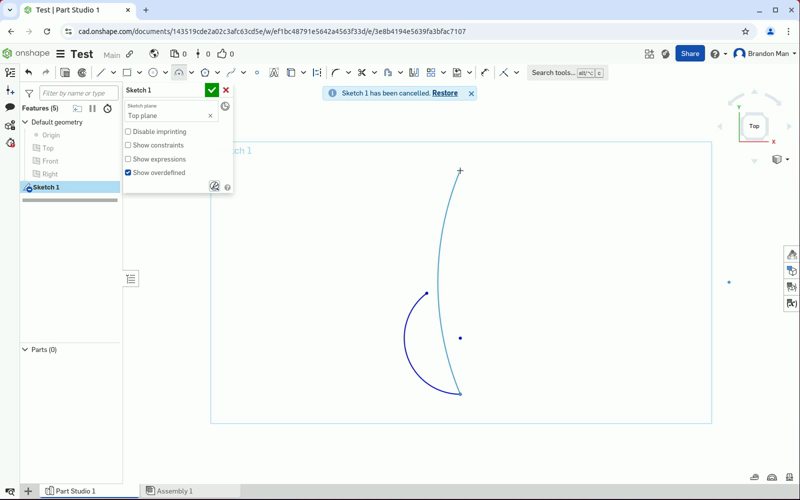
click(460, 170)
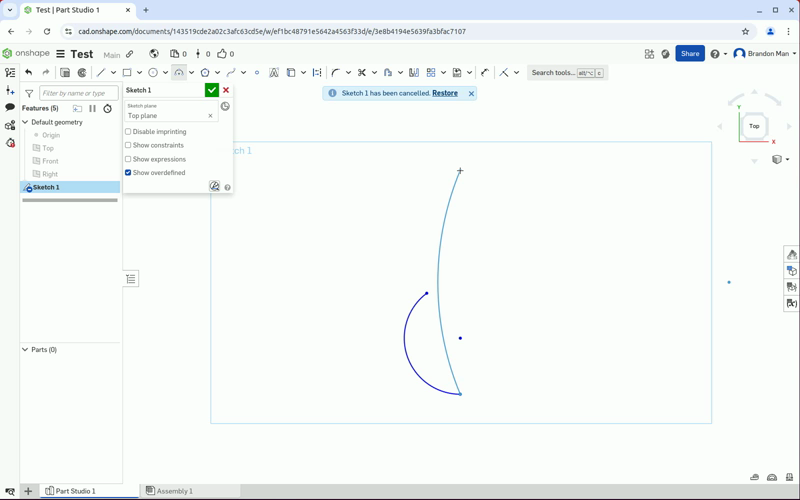
mouse_move(348, 282)
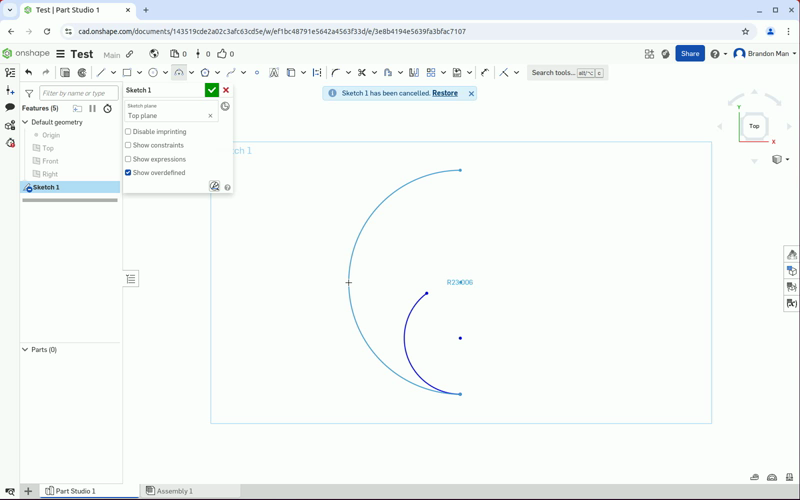
click(348, 282)
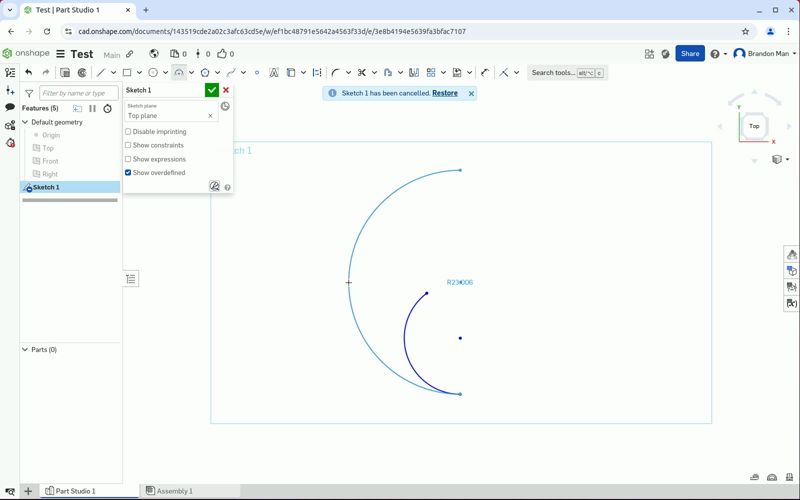
key_up(shift)
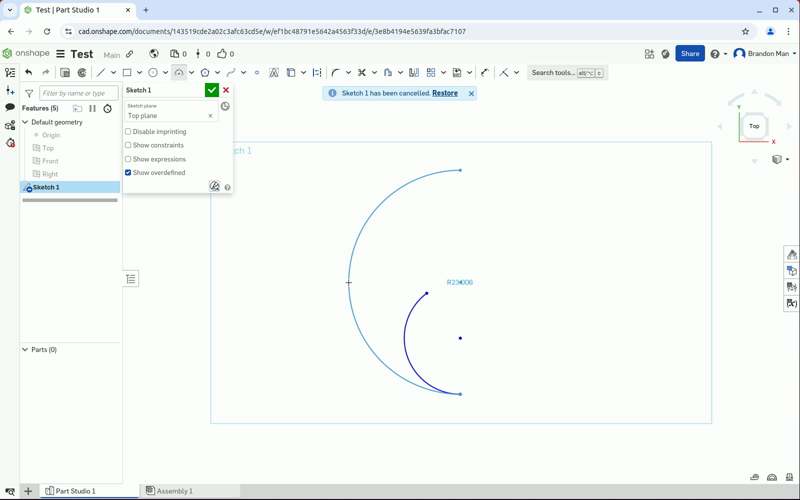
mouse_move(460, 170)
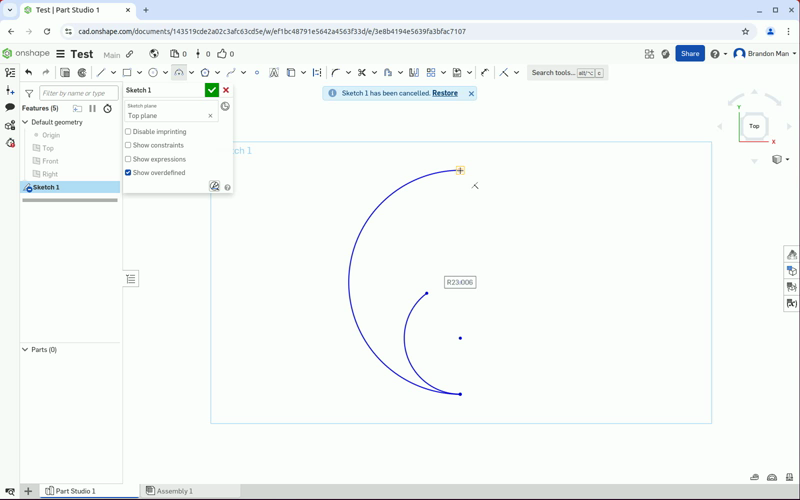
click(460, 170)
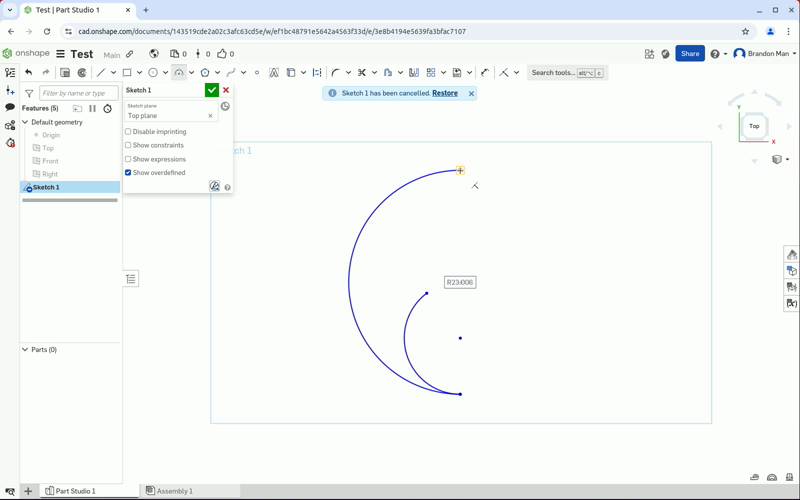
key_down(shift)
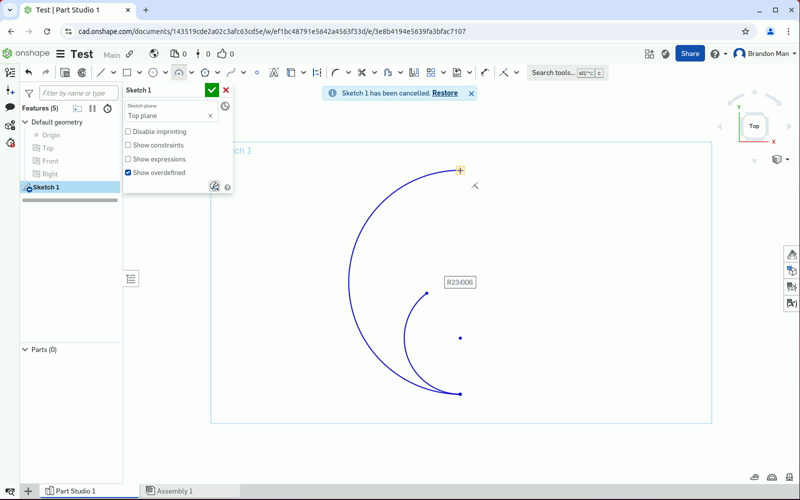
mouse_move(494, 271)
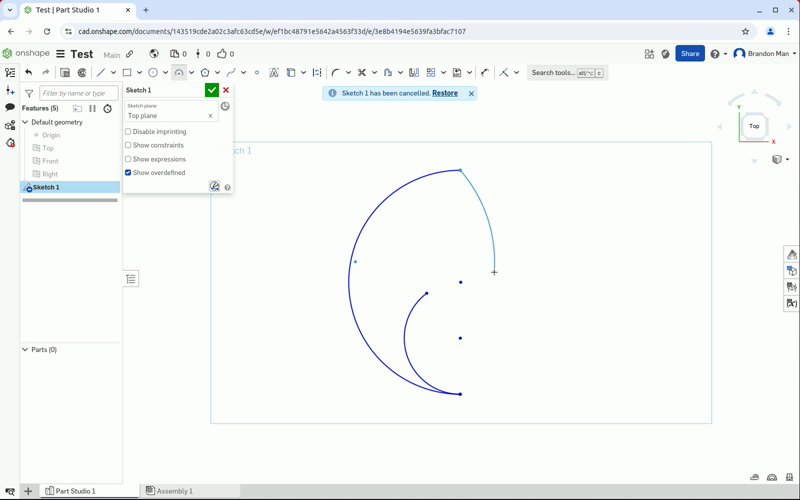
click(494, 271)
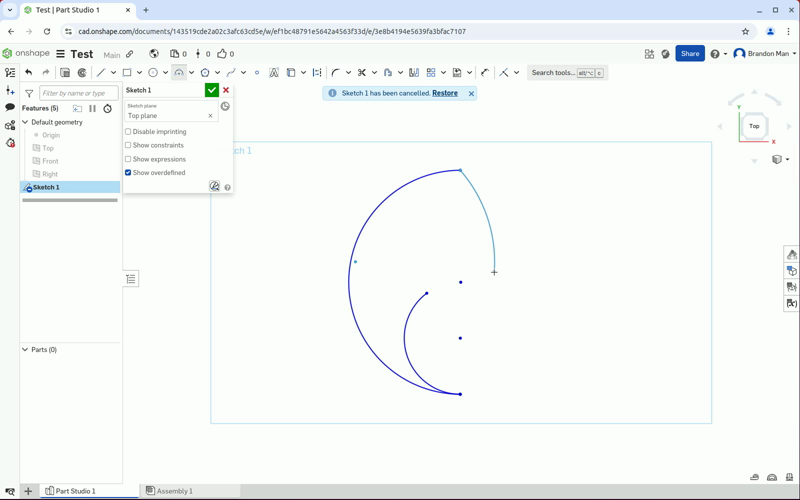
mouse_move(513, 208)
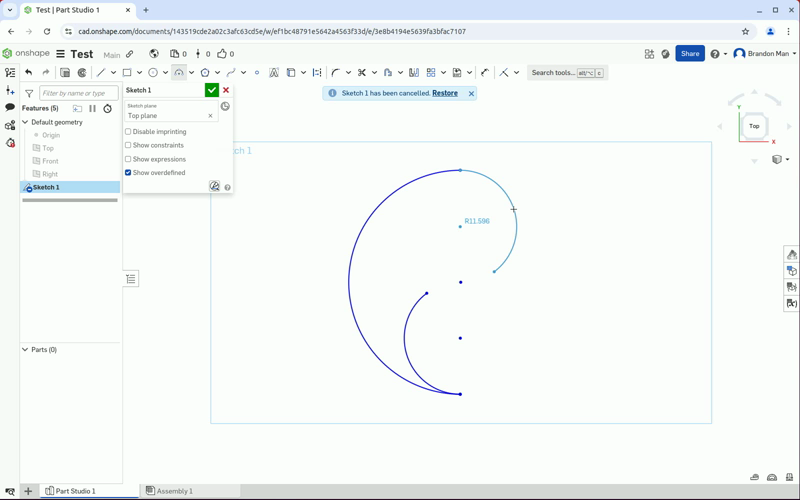
click(513, 208)
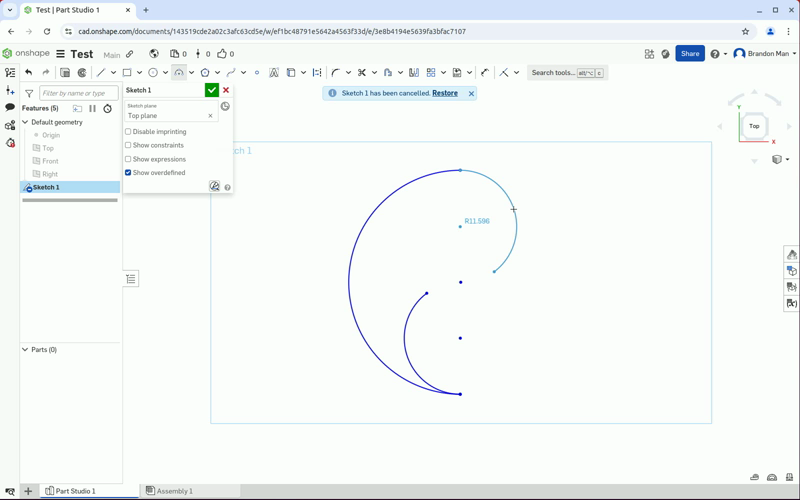
key_up(shift)
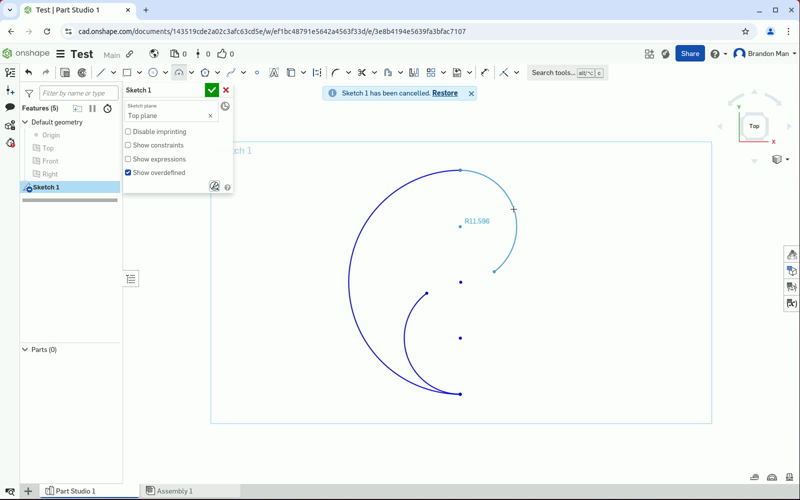
mouse_move(494, 271)
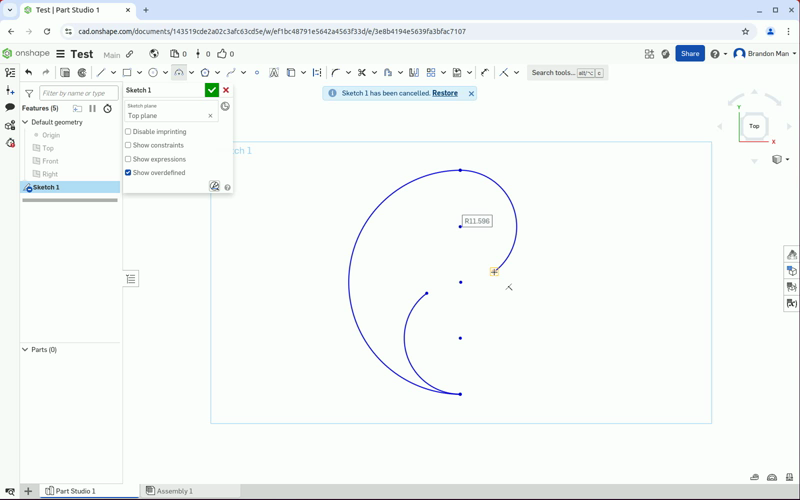
click(494, 271)
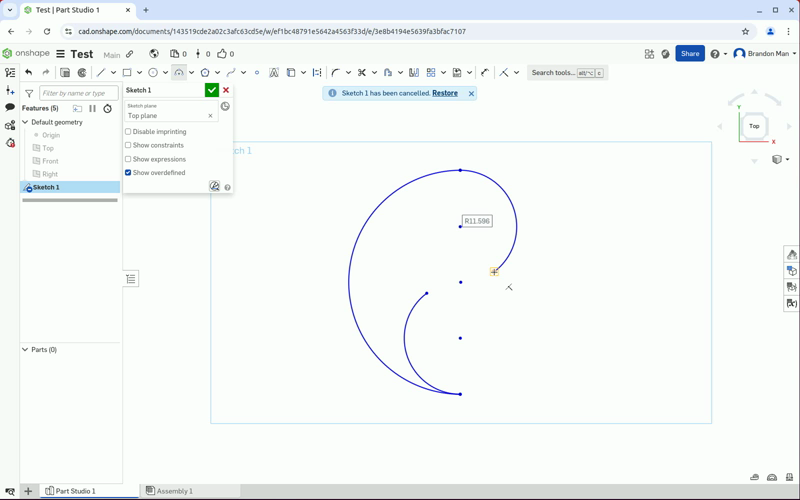
mouse_move(426, 293)
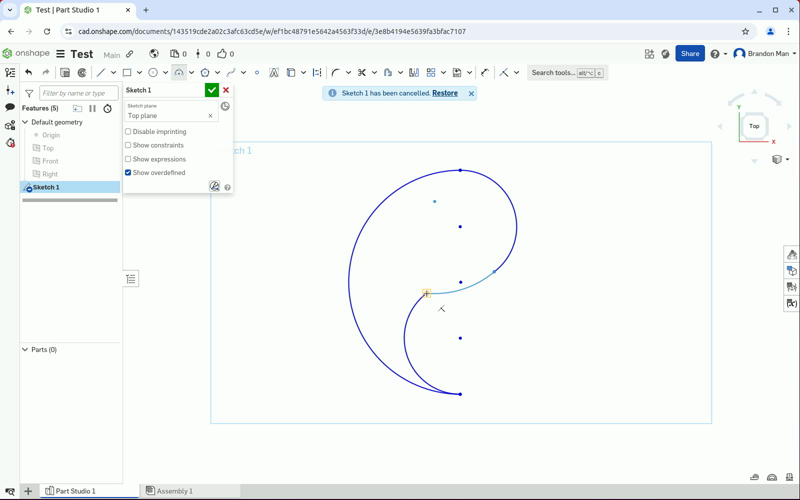
click(426, 293)
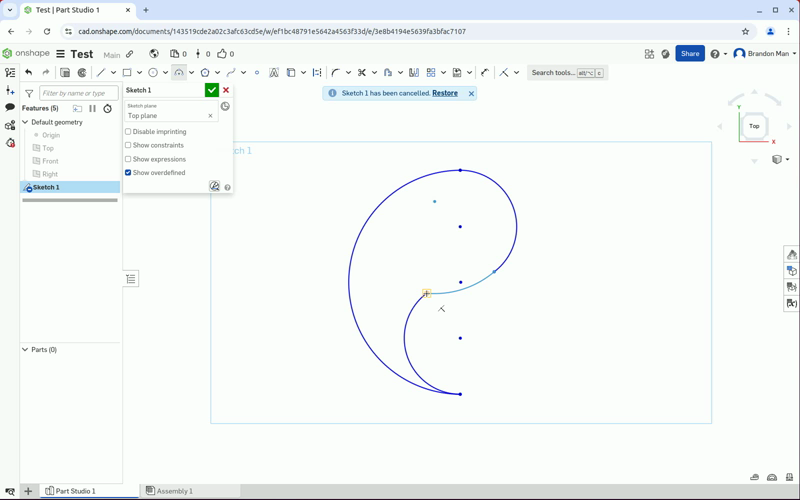
key_down(shift)
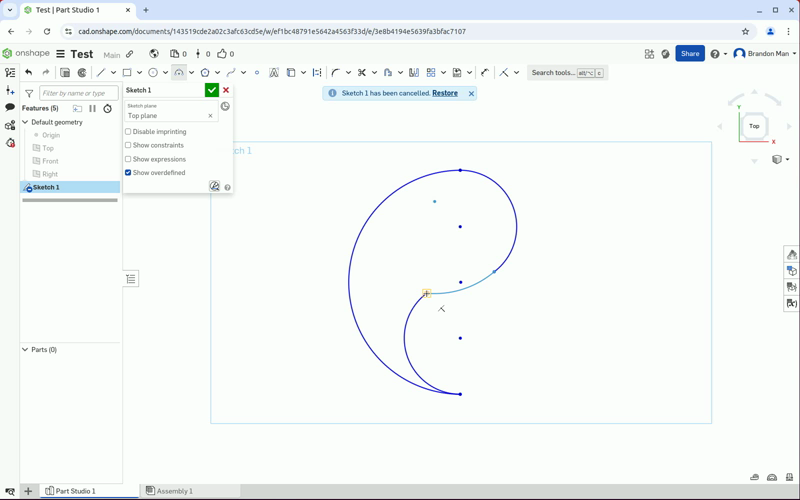
mouse_move(449, 248)
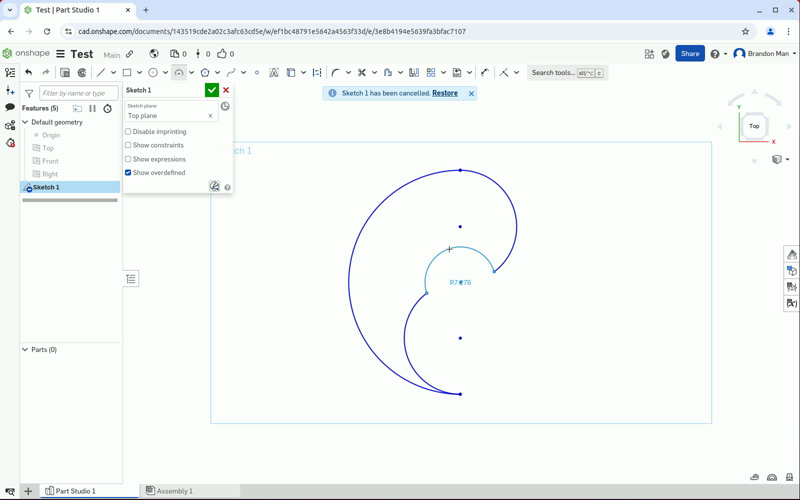
click(449, 248)
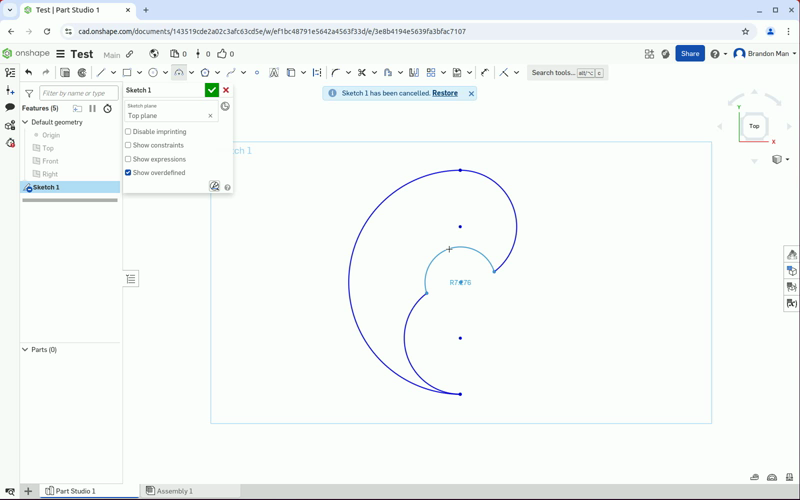
key_up(shift)
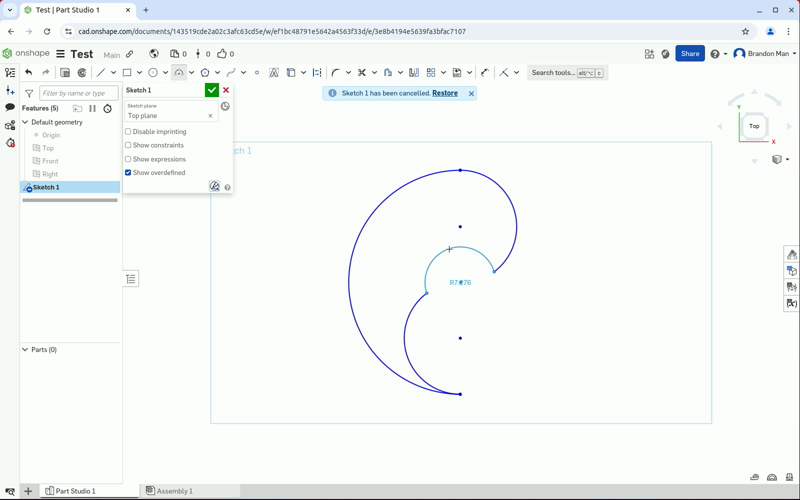
key(esc)
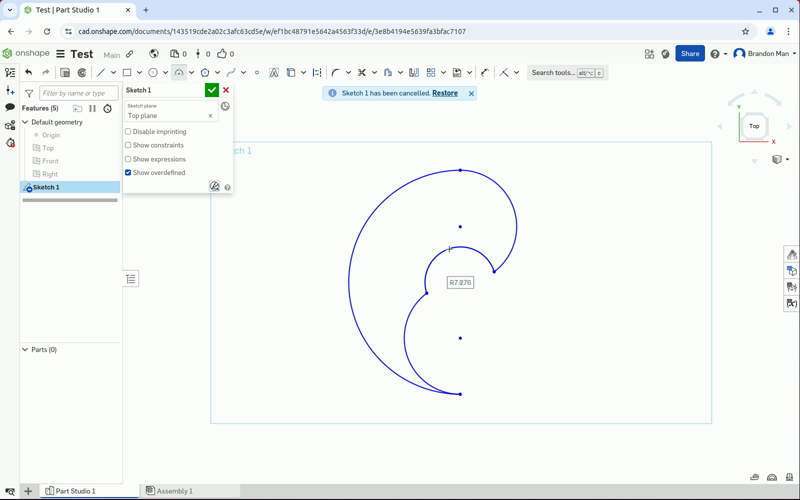
key(c)
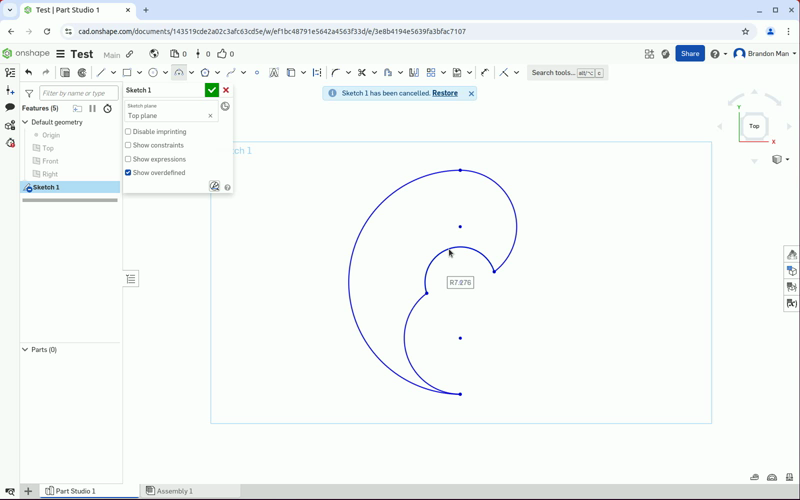
key_down(shift)
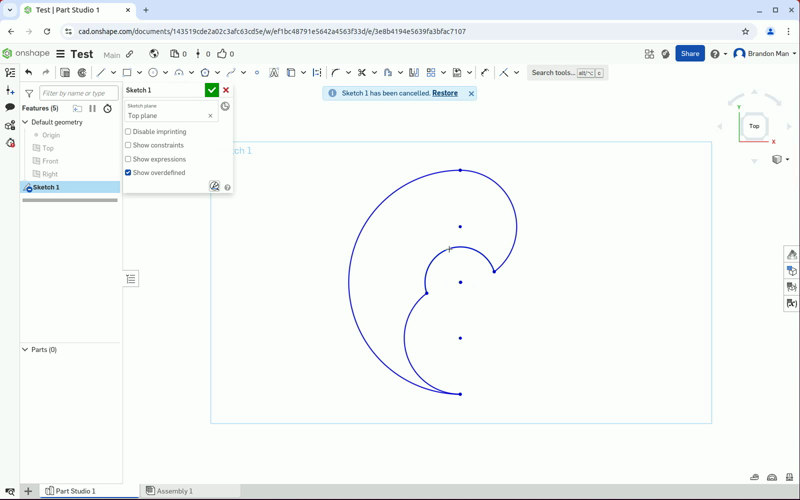
mouse_move(460, 226)
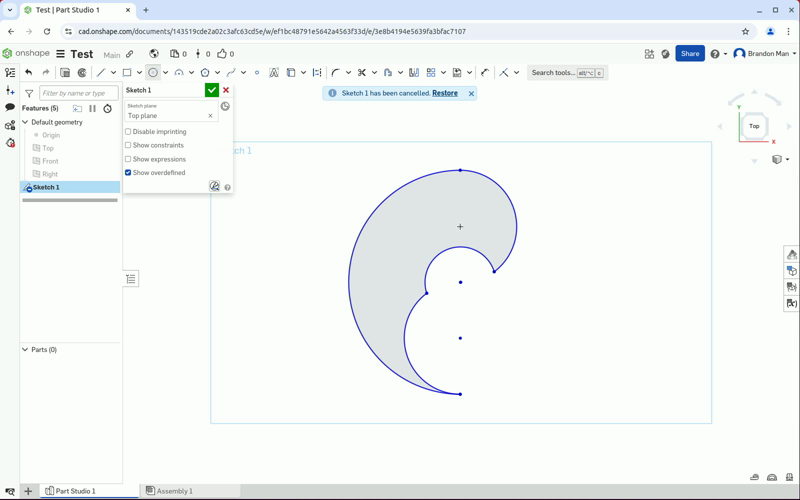
click(460, 226)
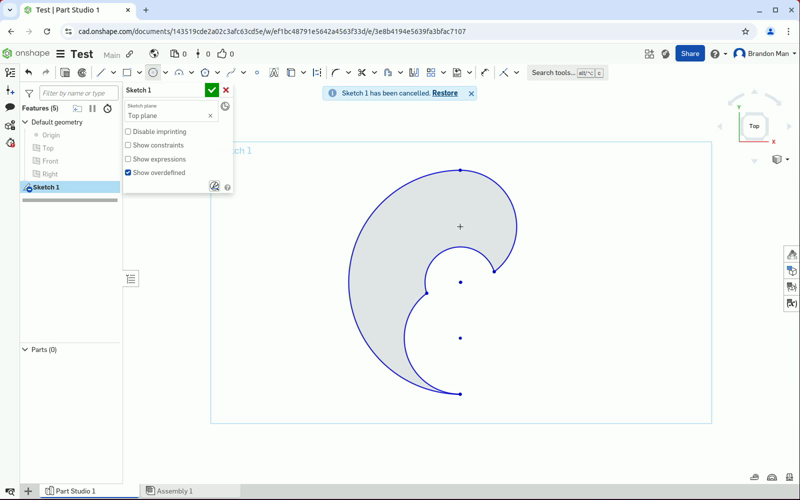
key_up(shift)
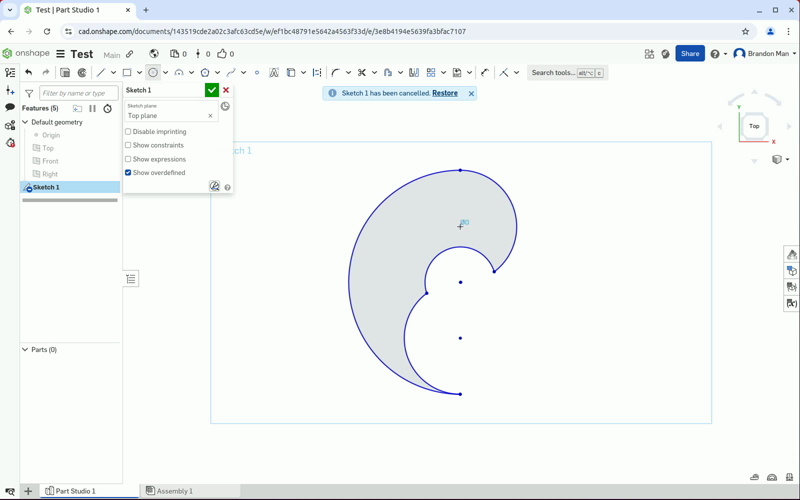
mouse_move(473, 226)
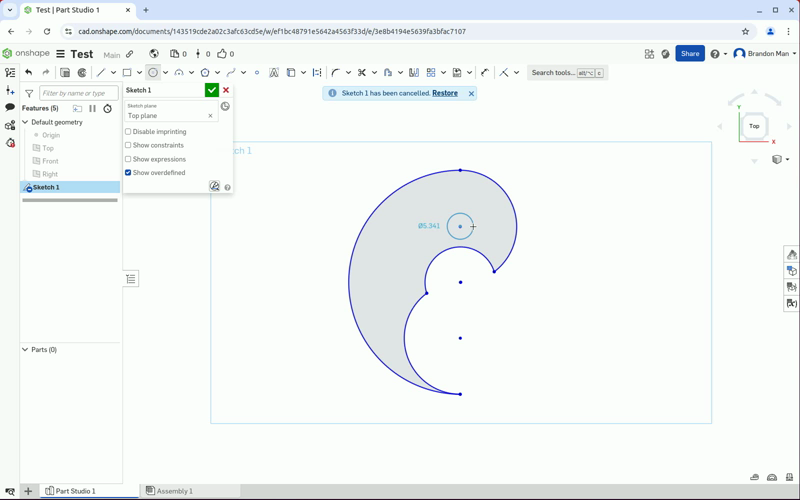
click(473, 226)
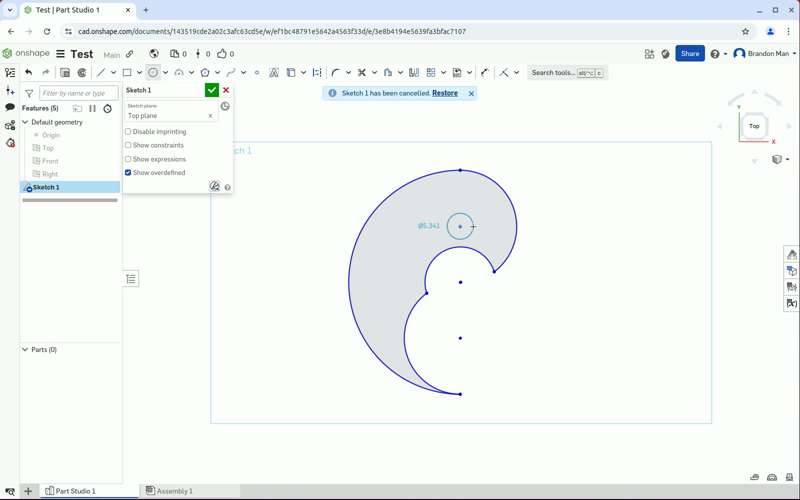
key(esc)
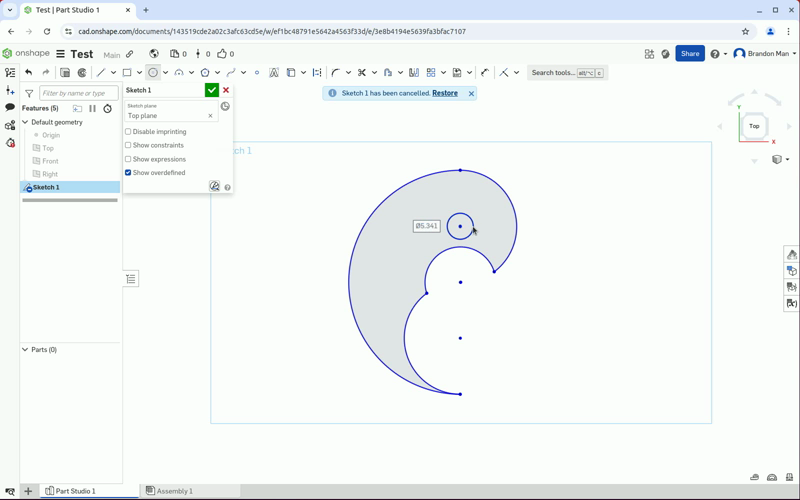
mouse_move(409, 230)
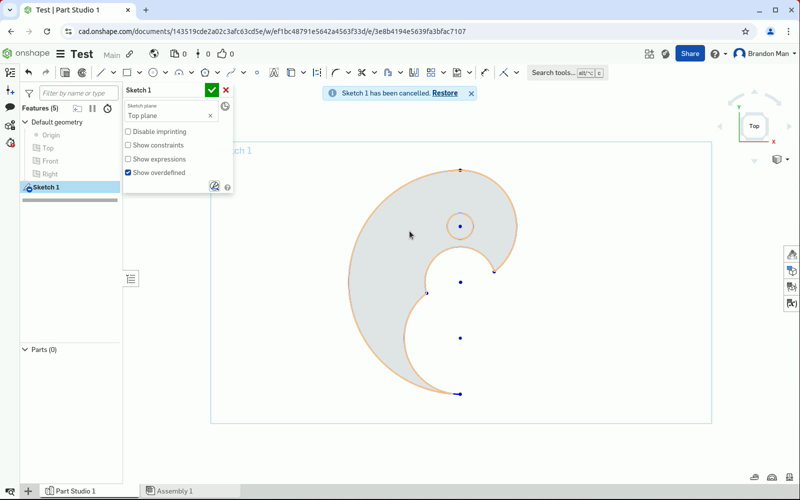
click(409, 230)
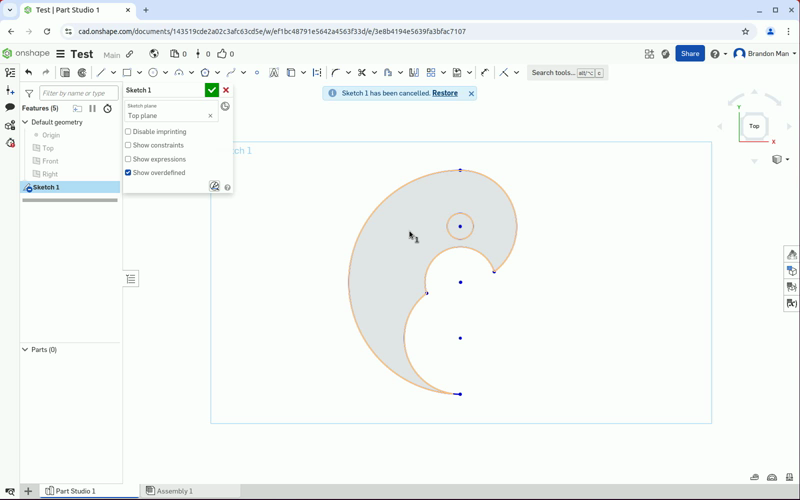
mouse_move(73, 352)
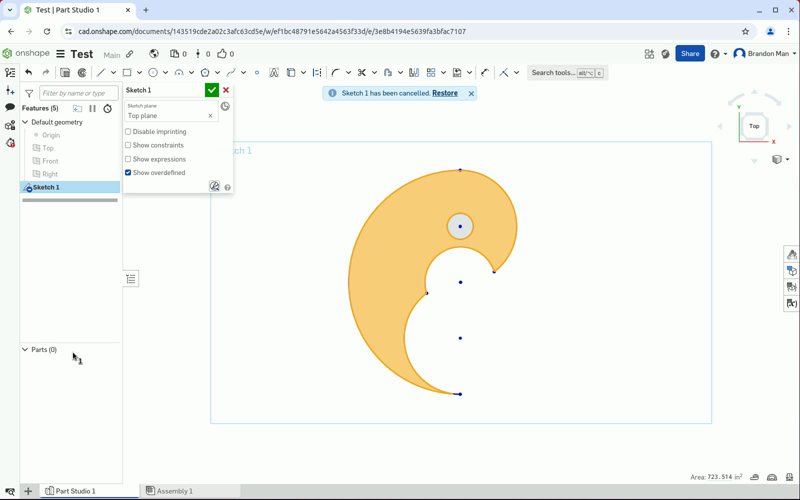
key(shift+y)
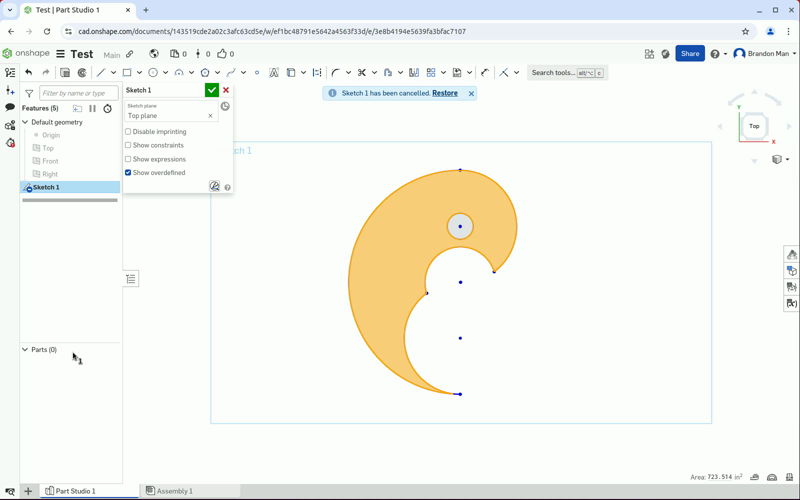
key(shift+e)
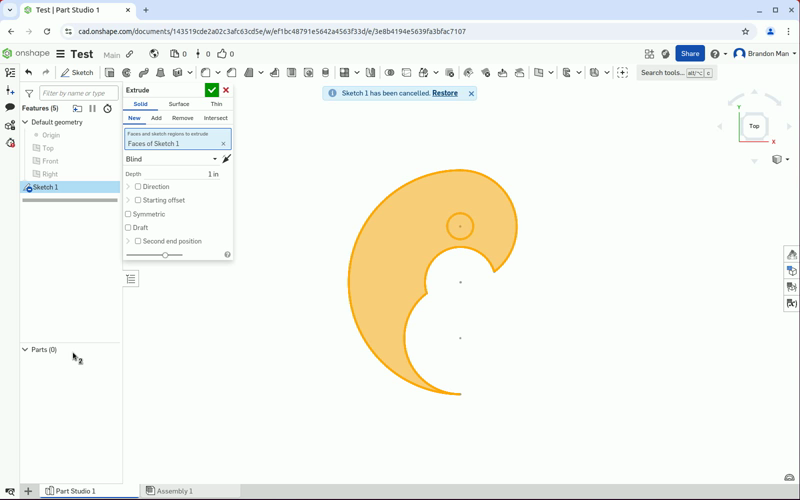
mouse_move(143, 106)
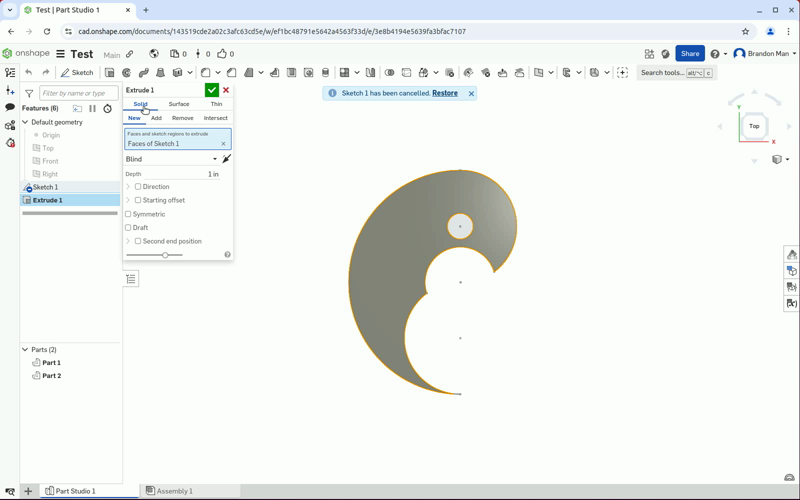
click(143, 106)
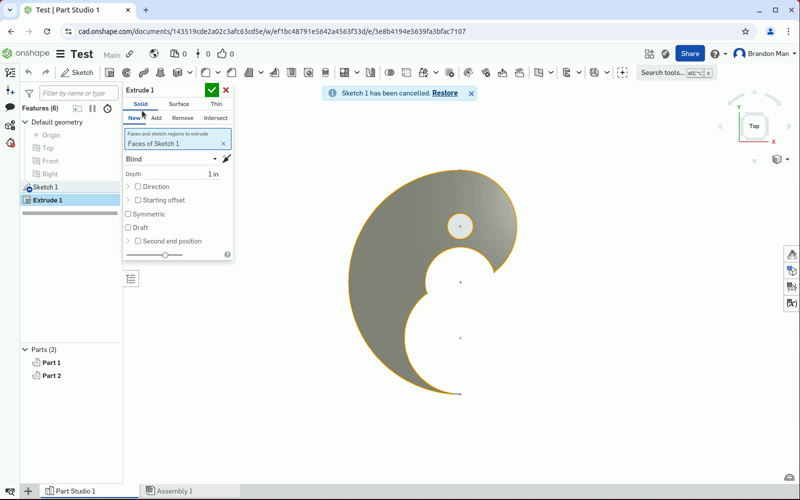
mouse_move(137, 120)
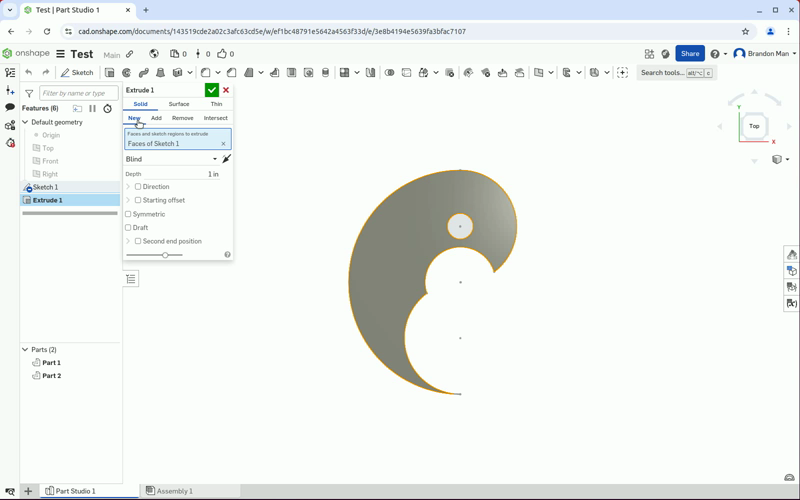
click(137, 120)
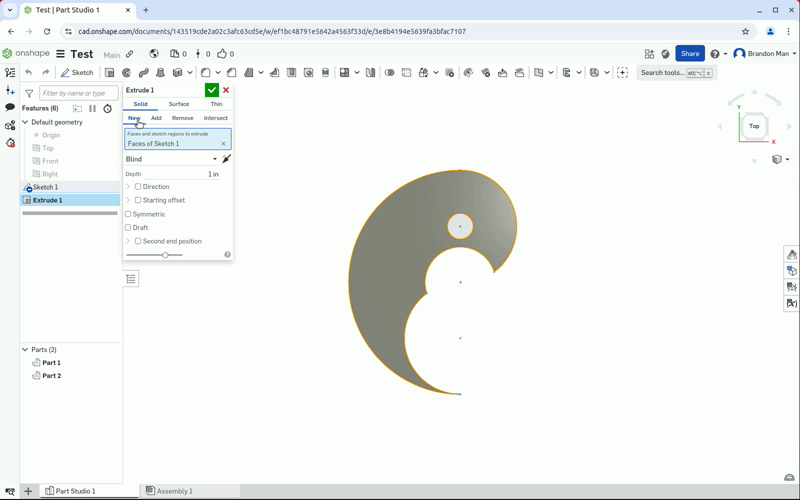
key(tab, 4)
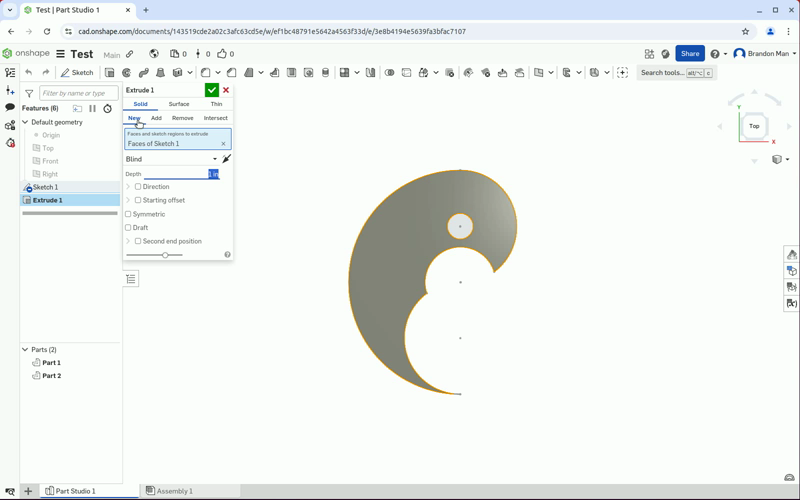
text(5.296)
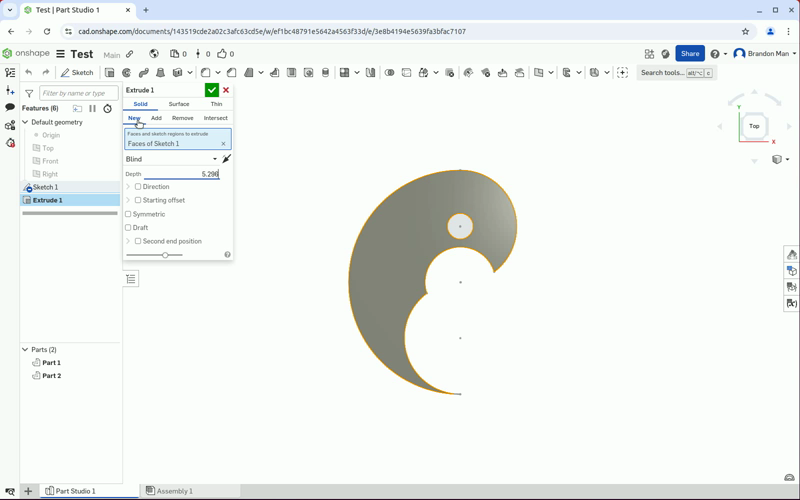
key(enter)
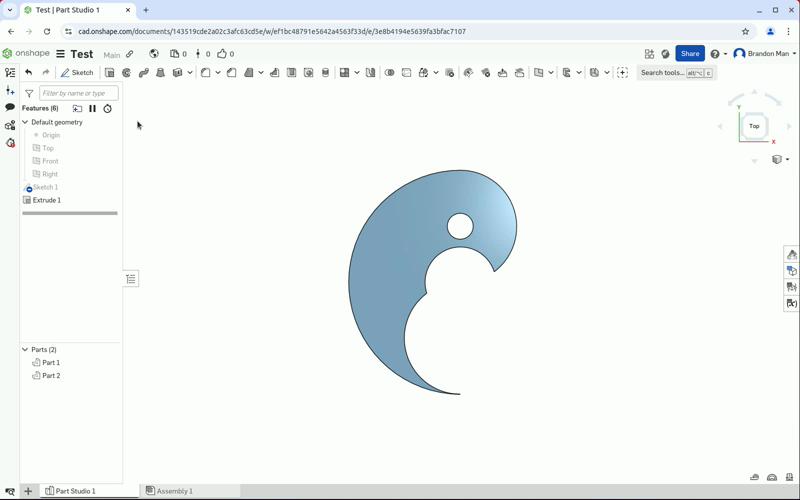
key(shift+h)
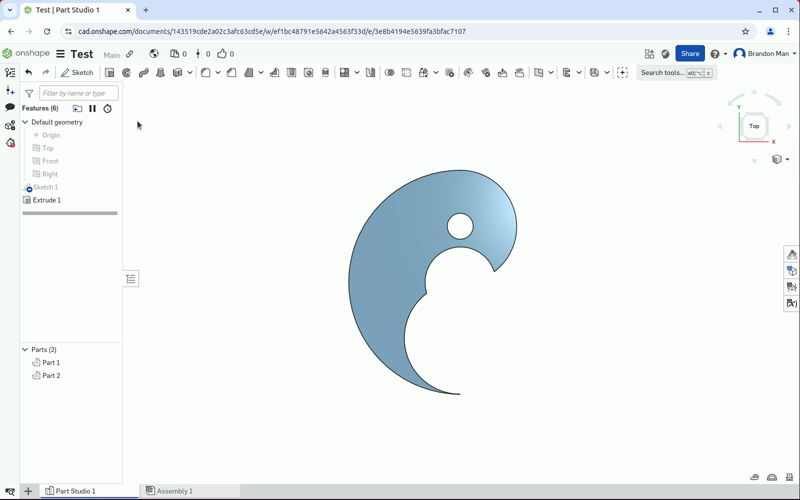
key(shift+h)
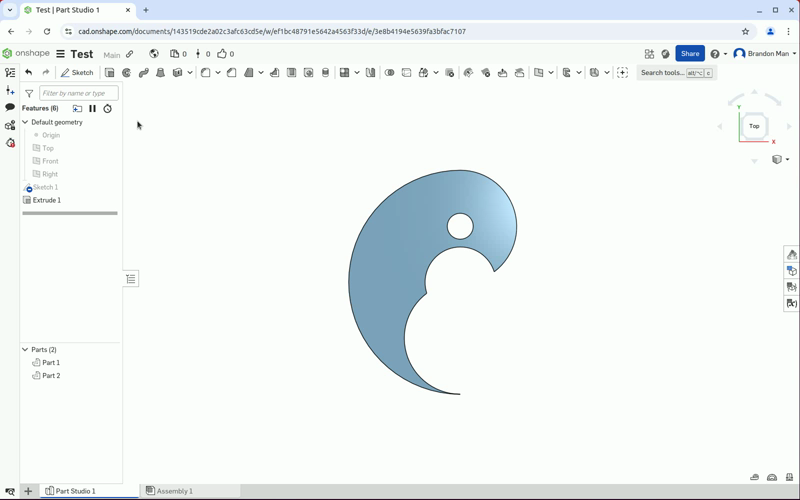
mouse_move(73, 189)
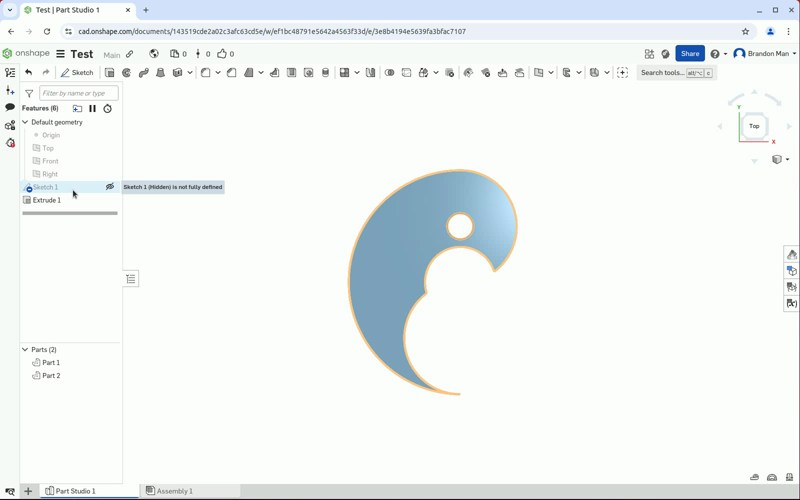
click(73, 189)
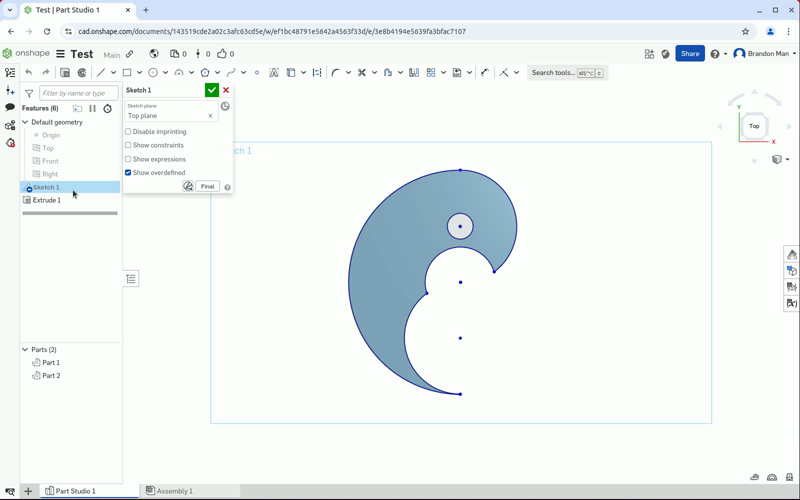
mouse_move(229, 92)
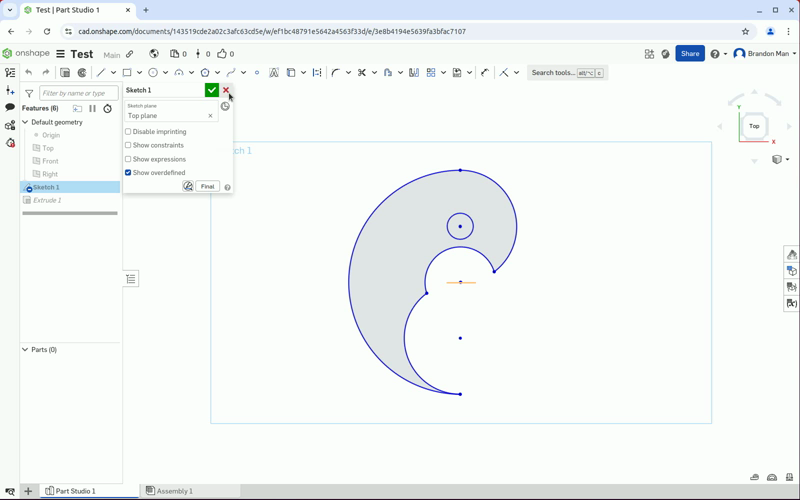
click(229, 92)
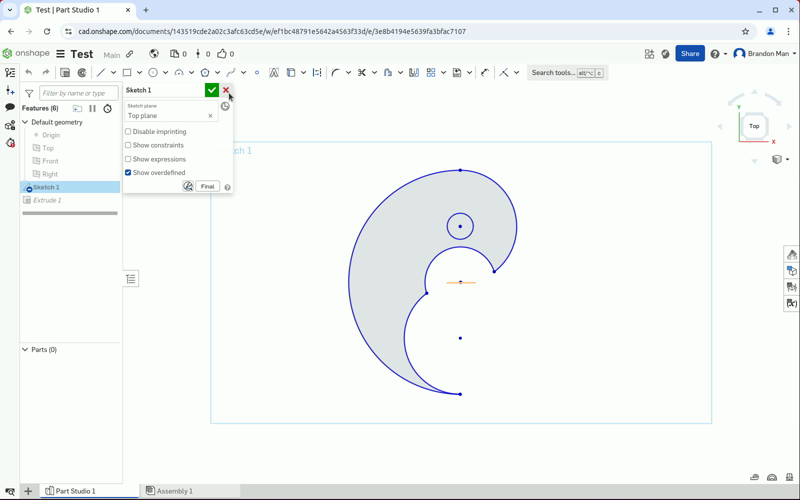
key(shift+s)
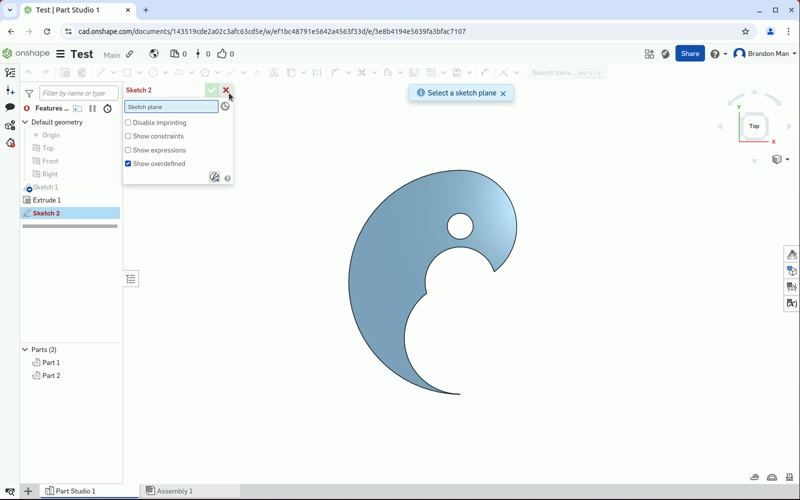
mouse_move(73, 150)
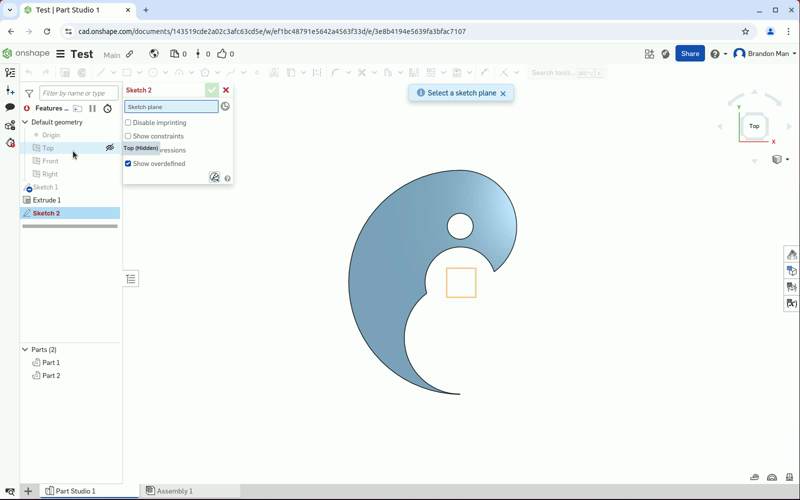
click(73, 150)
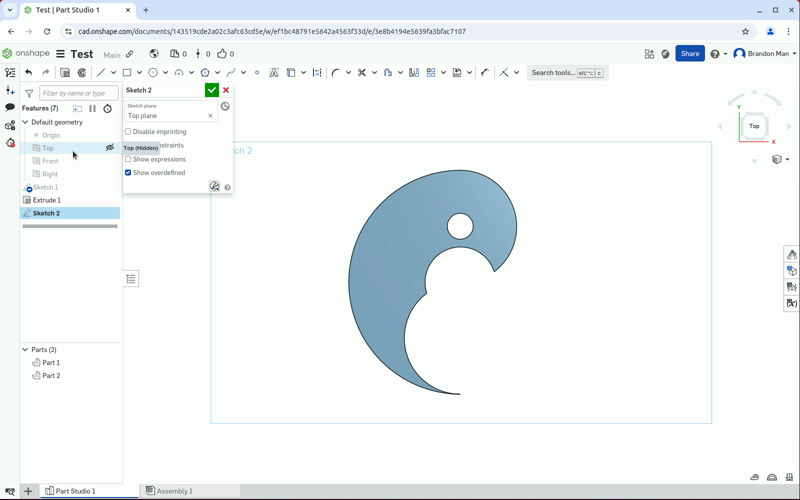
mouse_move(73, 352)
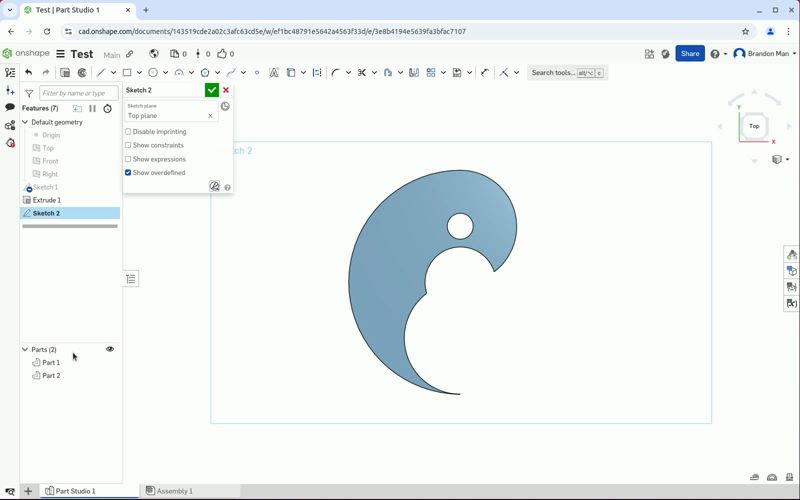
key(y)
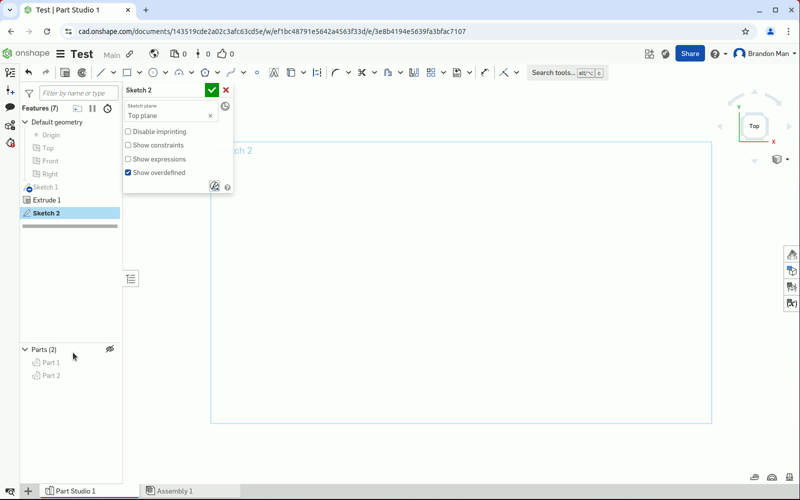
key(c)
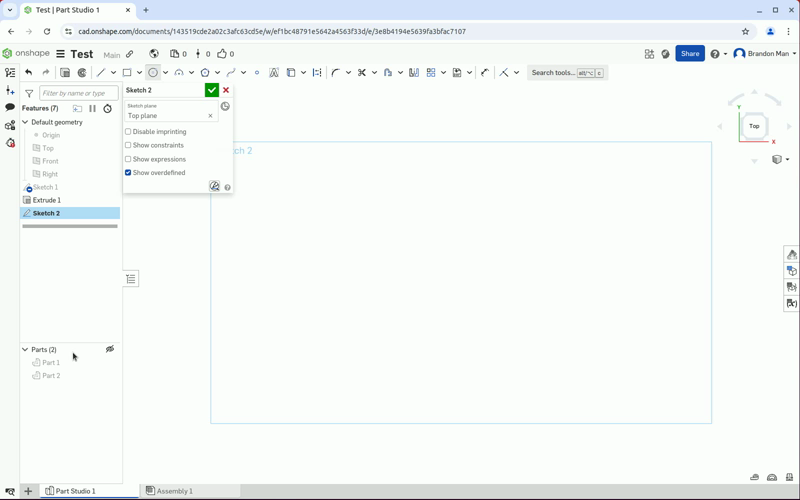
key_down(shift)
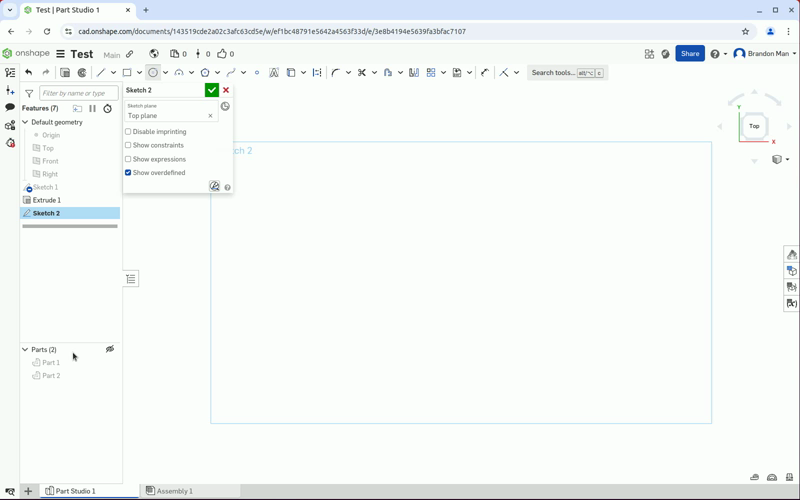
mouse_move(461, 339)
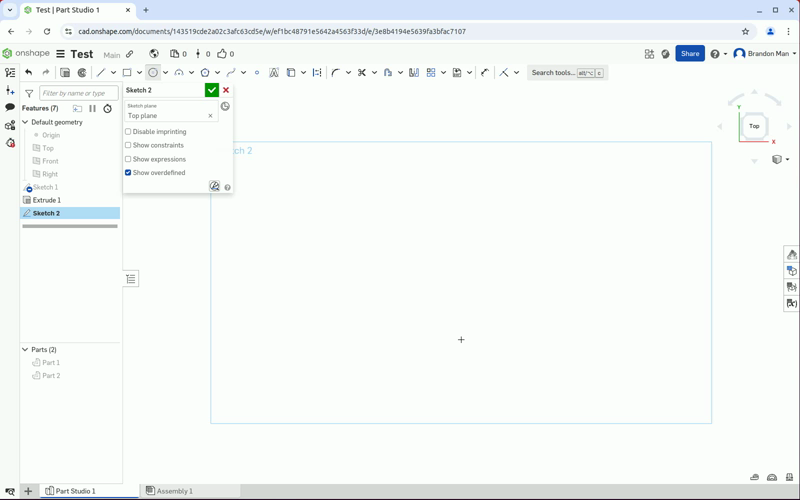
click(461, 339)
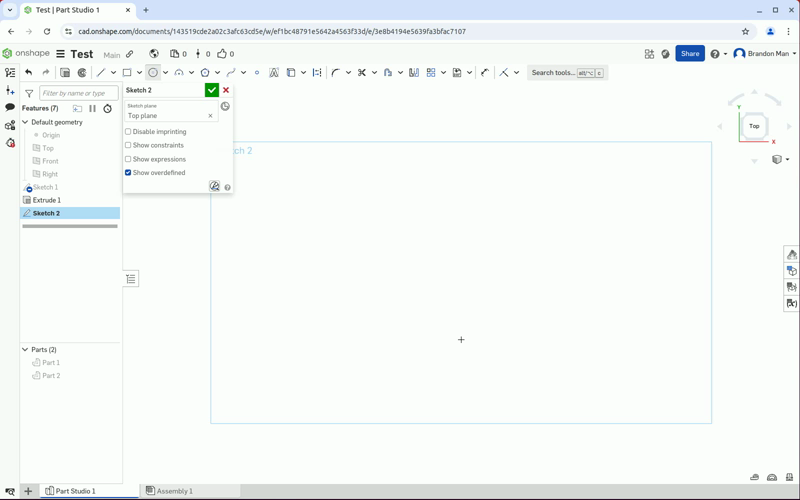
key_up(shift)
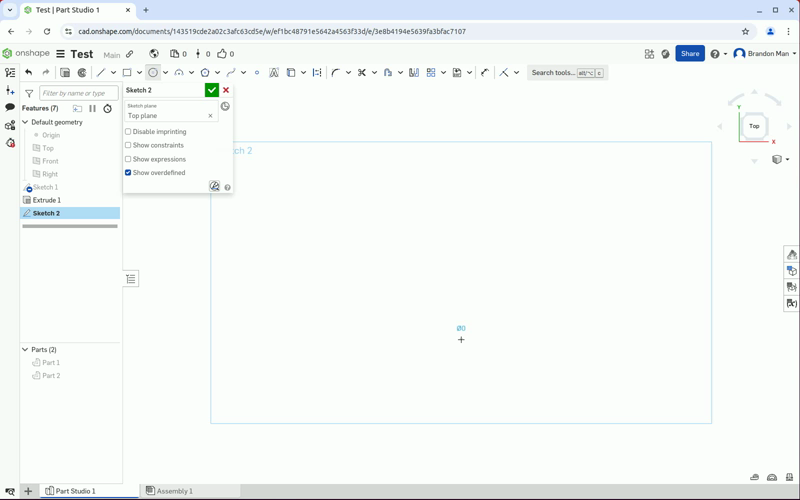
mouse_move(474, 339)
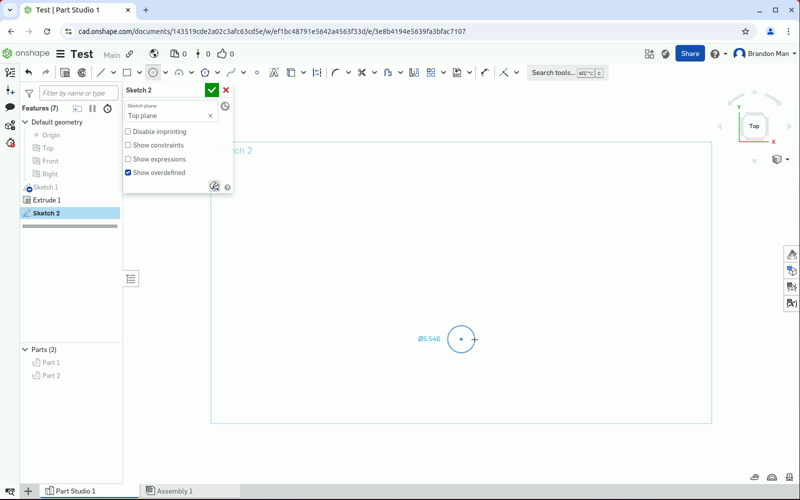
click(474, 339)
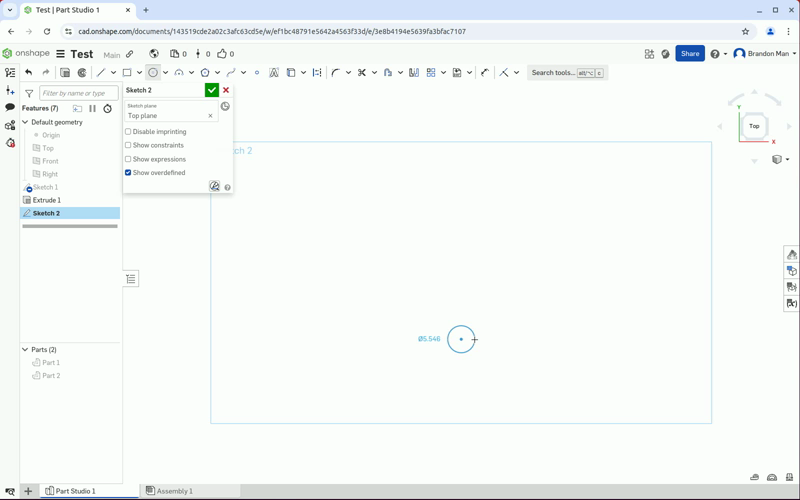
key(esc)
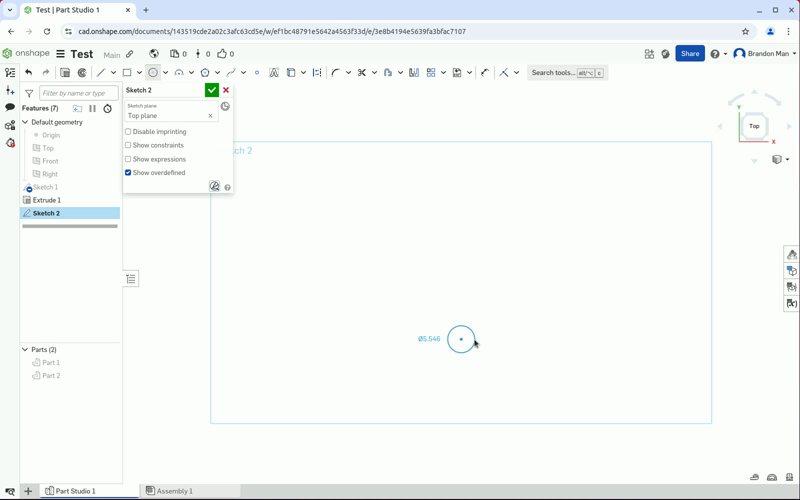
mouse_move(464, 335)
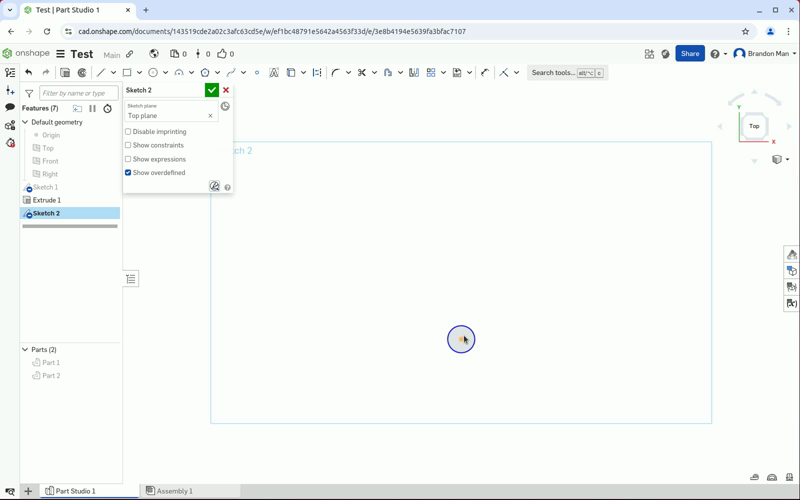
scroll(6)
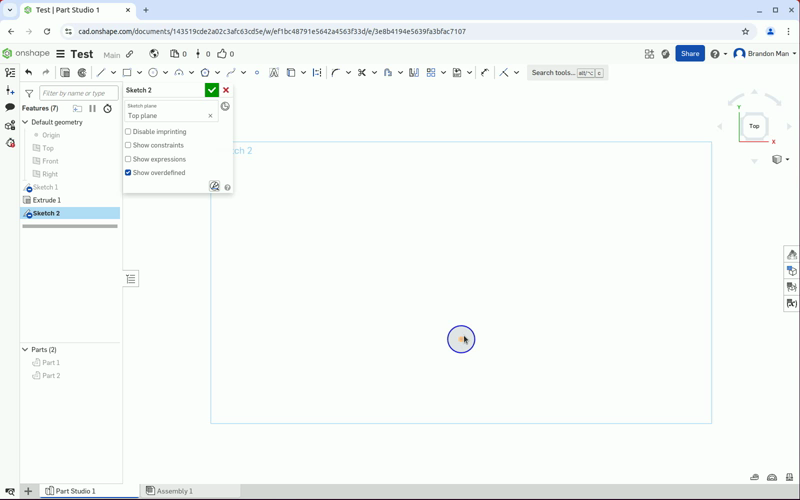
scroll(6)
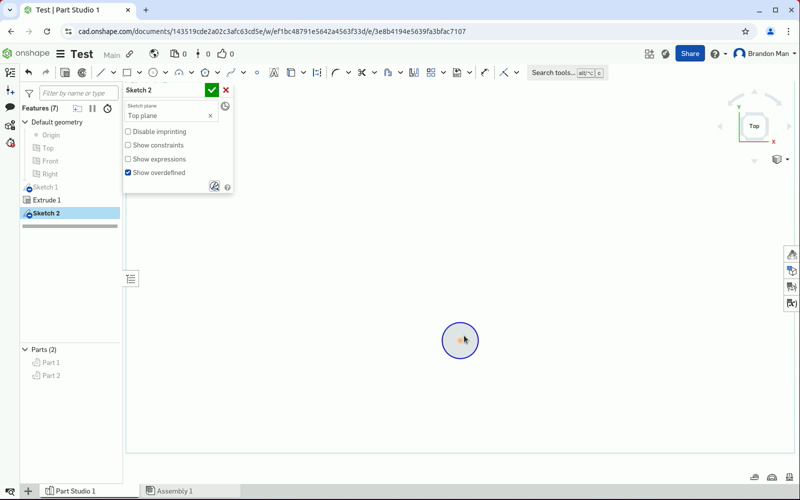
scroll(6)
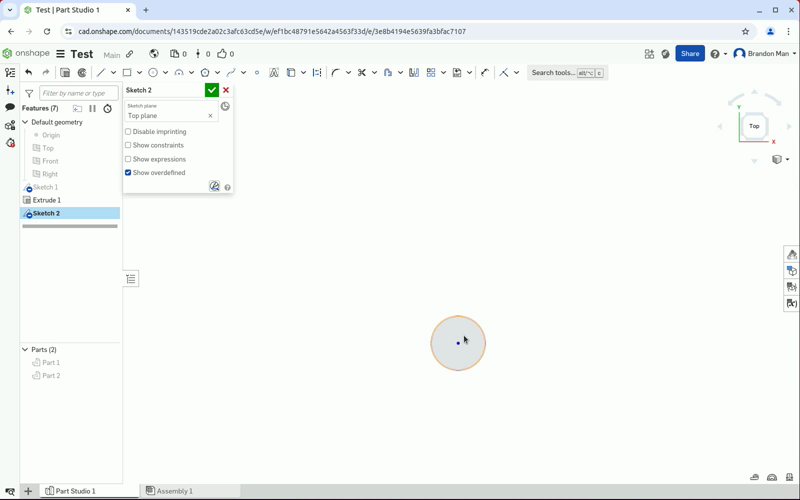
scroll(6)
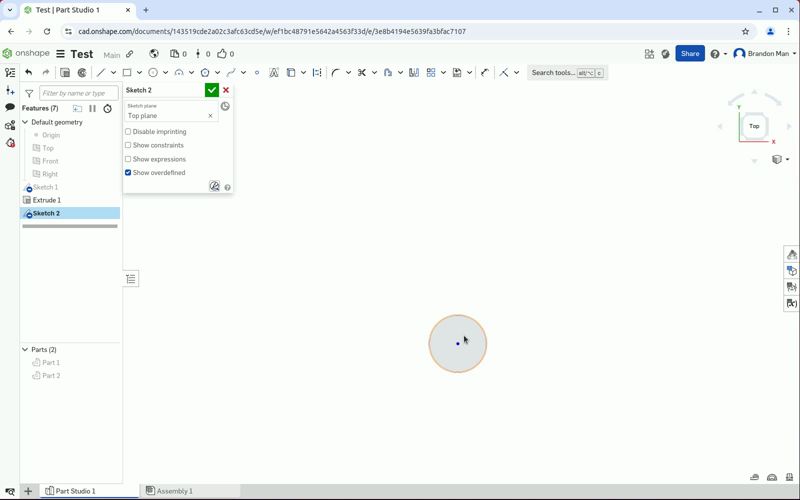
scroll(6)
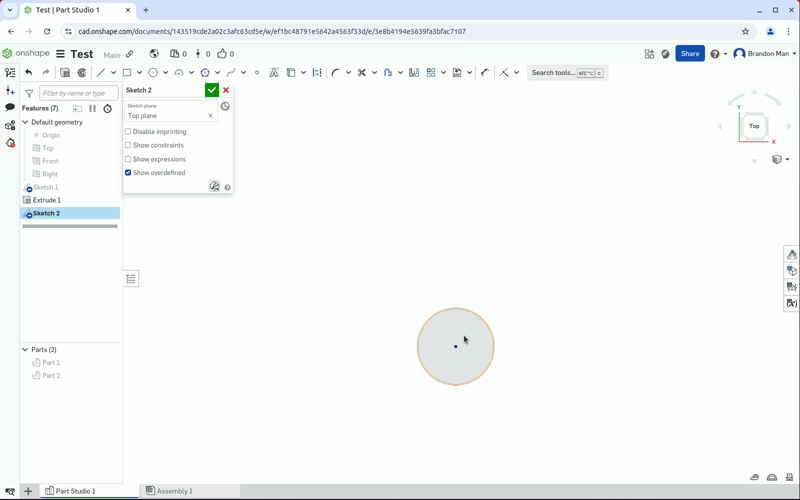
scroll(6)
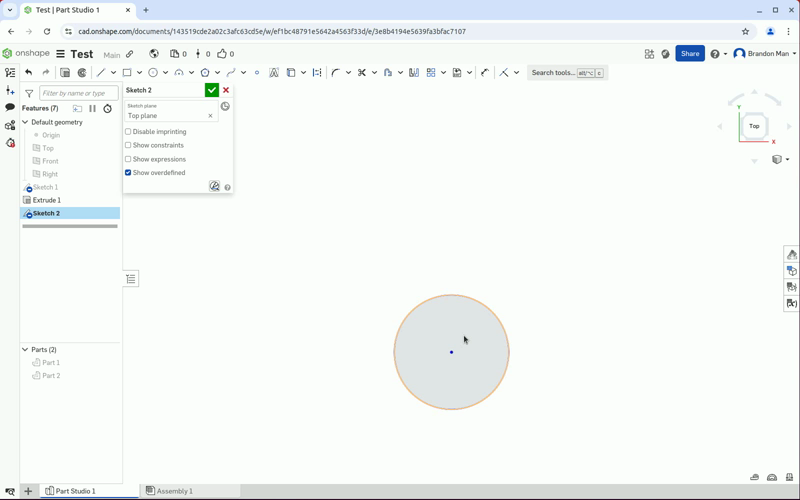
scroll(6)
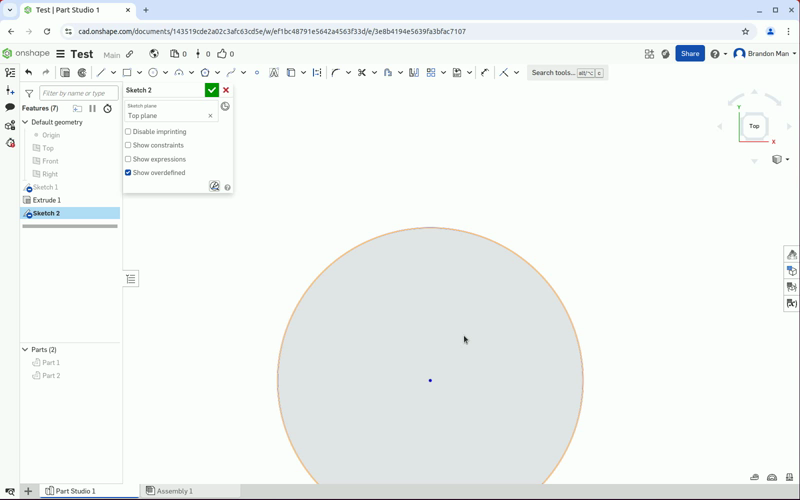
click(464, 335)
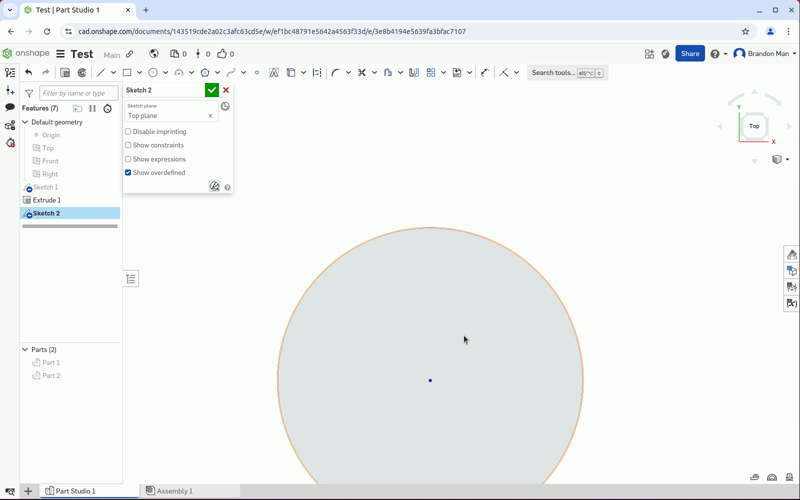
scroll(-6)
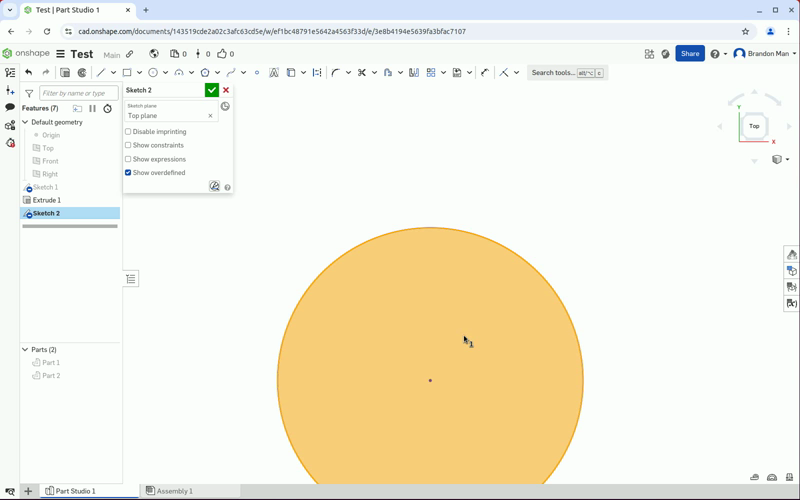
scroll(-6)
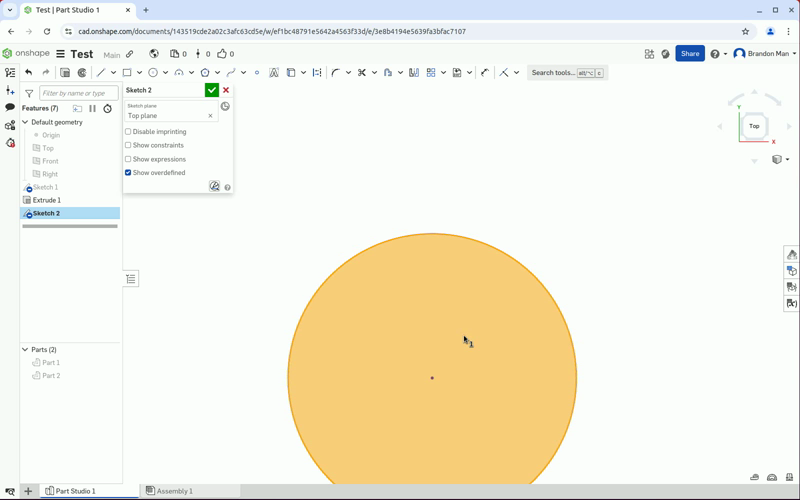
scroll(-6)
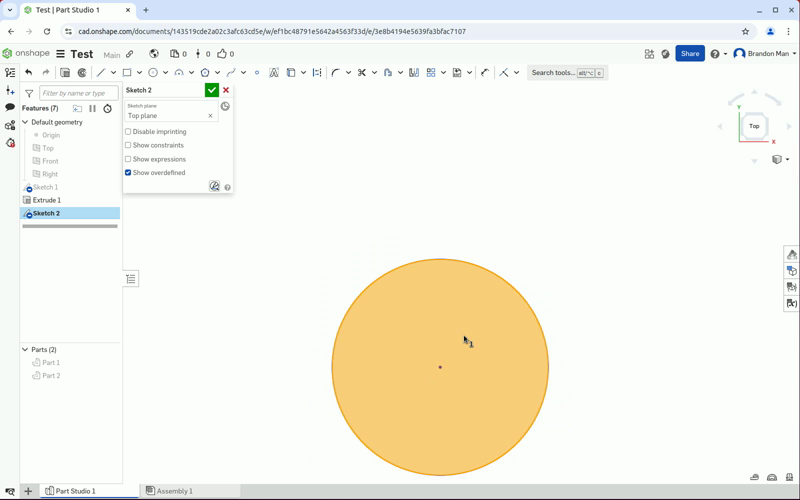
scroll(-6)
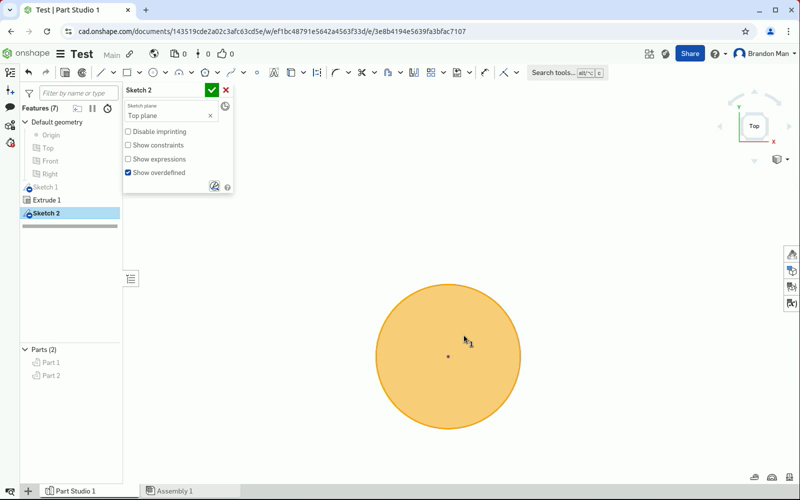
scroll(-6)
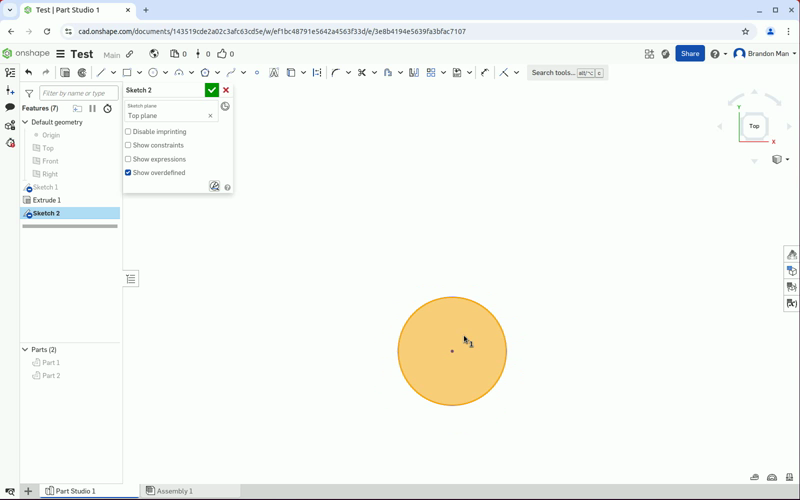
scroll(-6)
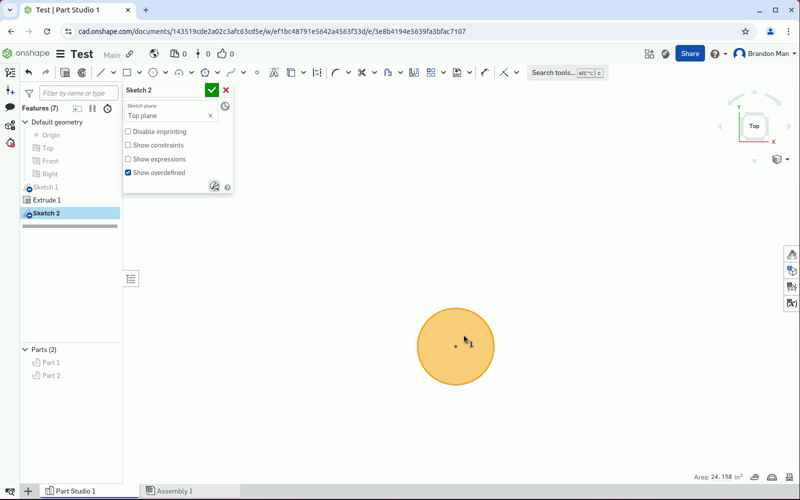
scroll(-6)
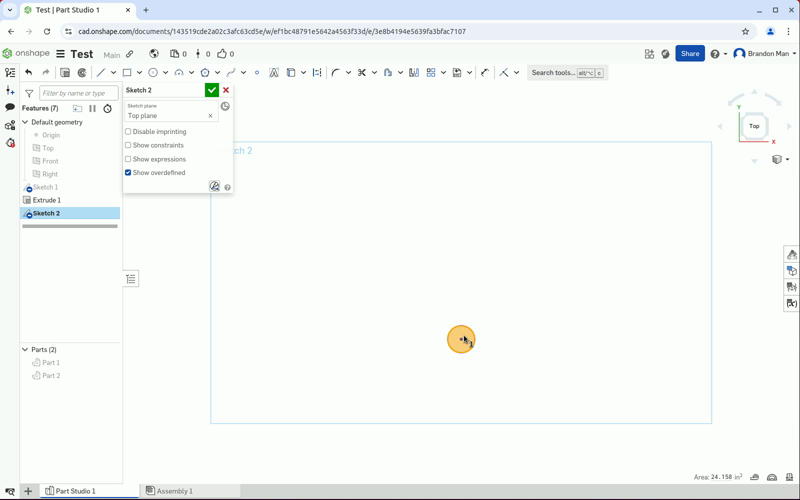
mouse_move(73, 352)
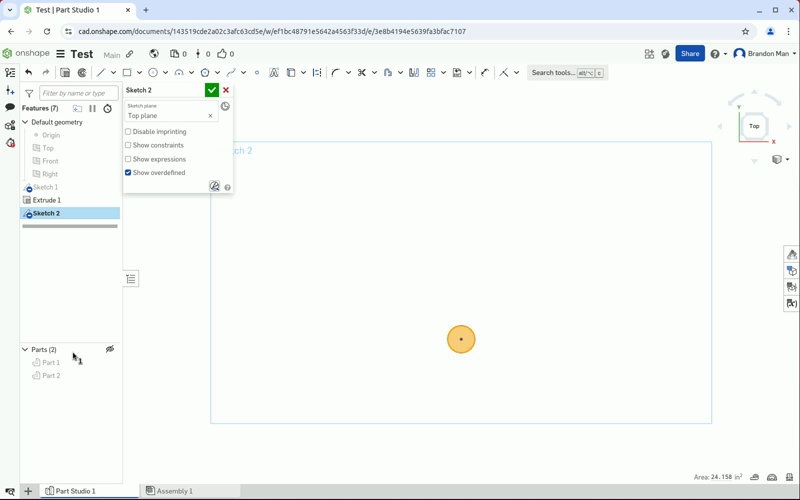
key(shift+y)
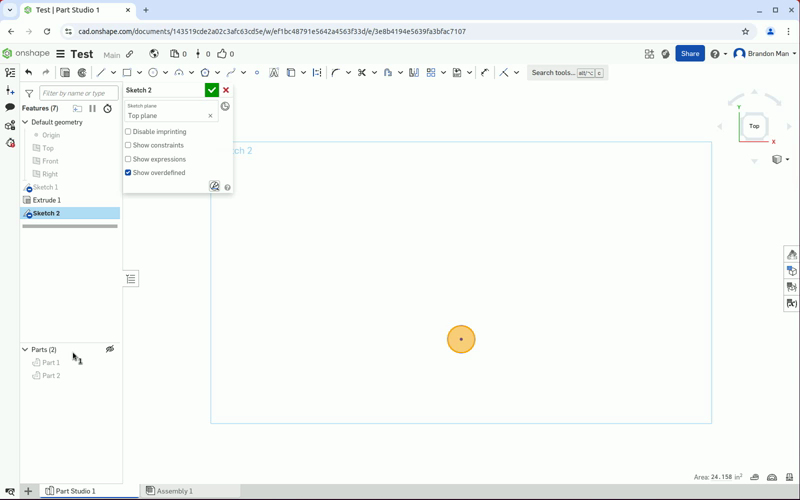
key(shift+e)
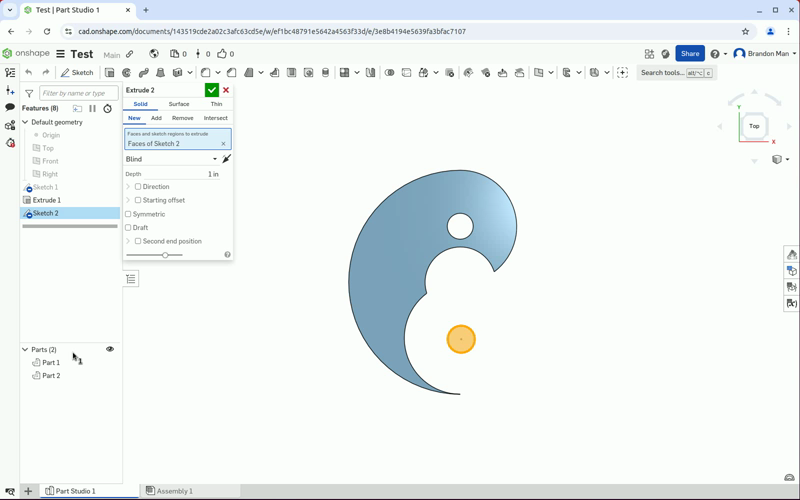
mouse_move(143, 106)
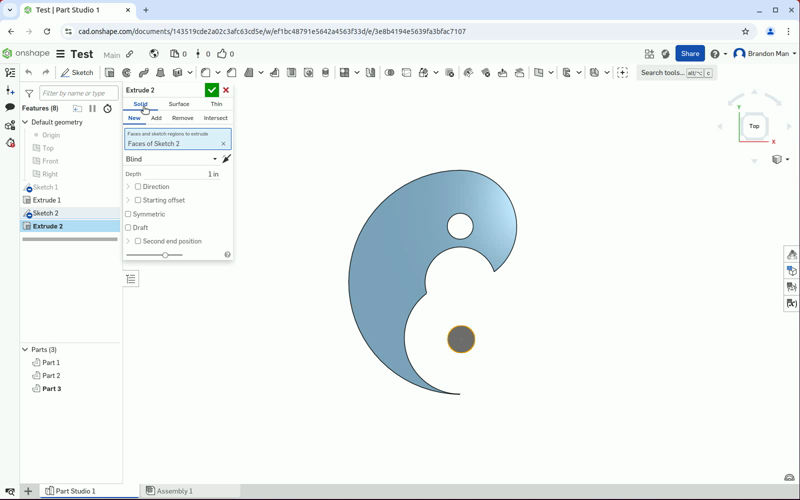
click(143, 106)
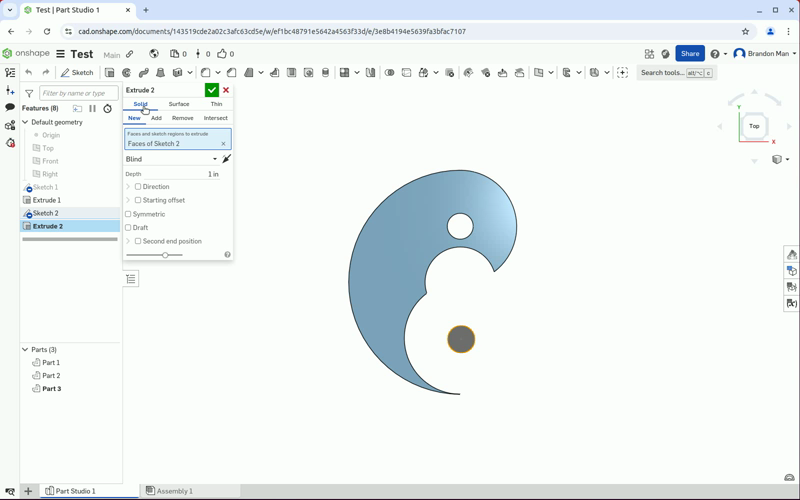
mouse_move(137, 120)
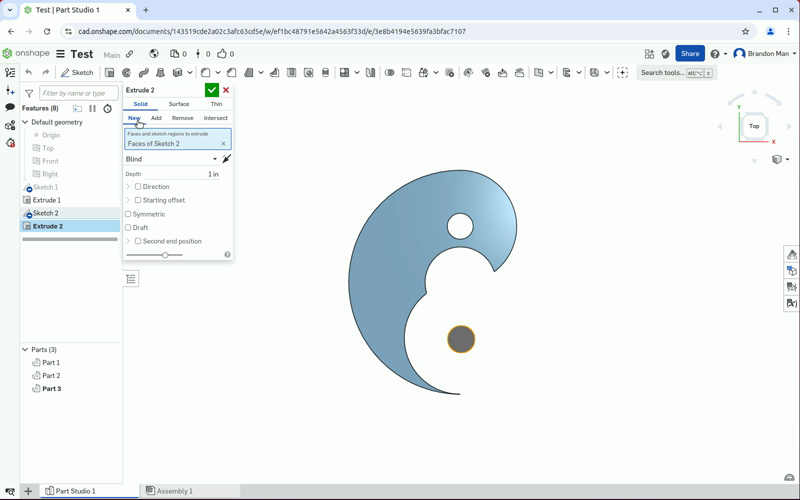
click(137, 120)
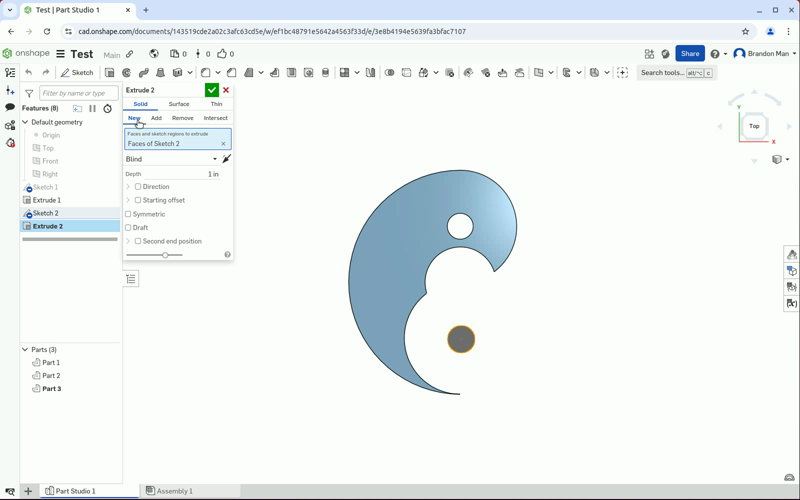
key(tab, 4)
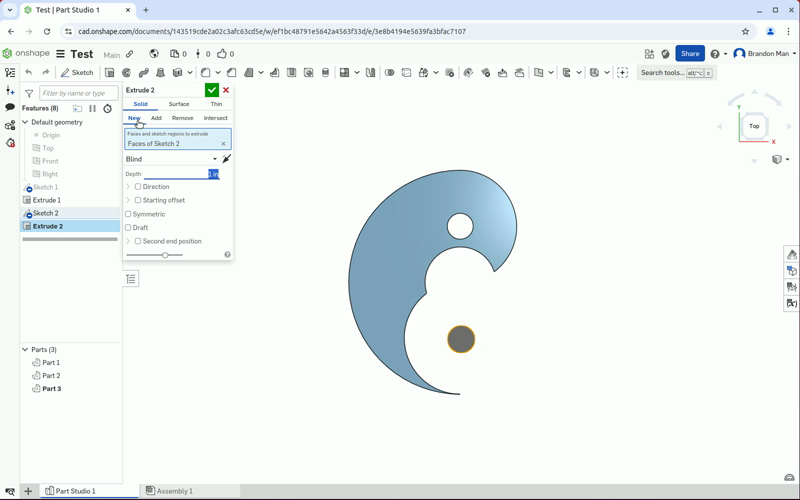
text(5.296)
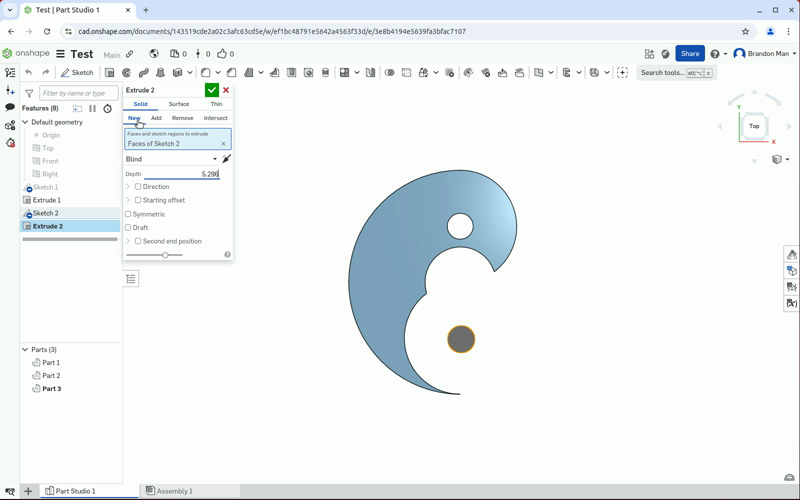
key(enter)
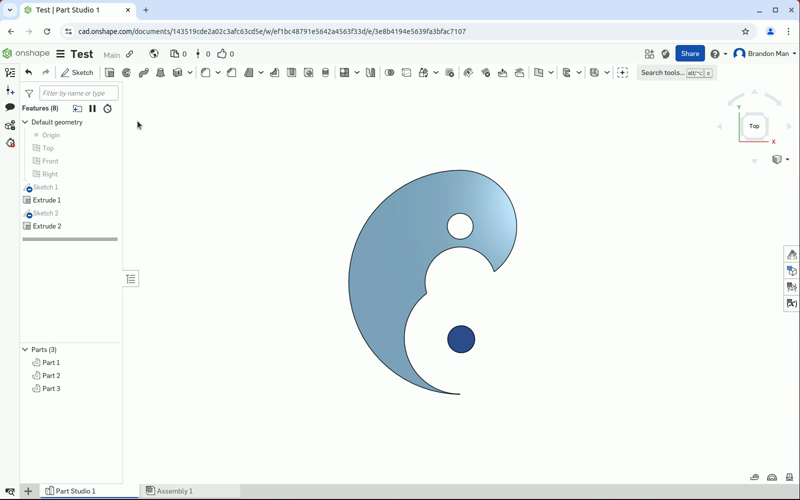
key(shift+h)
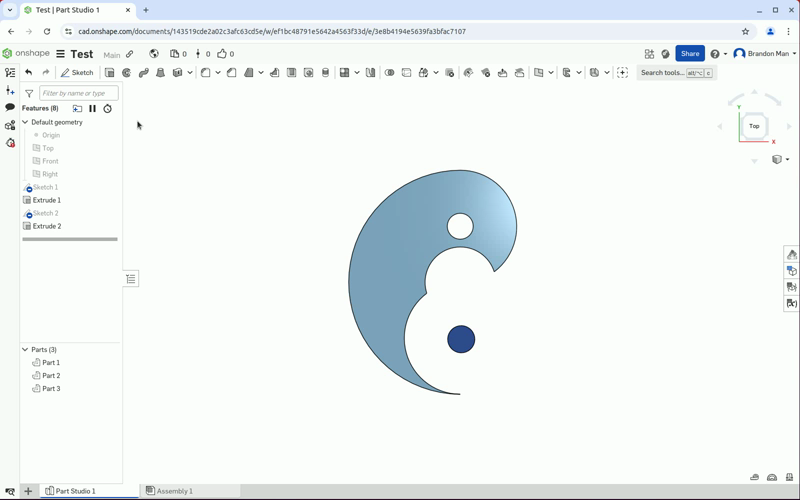
key(shift+h)
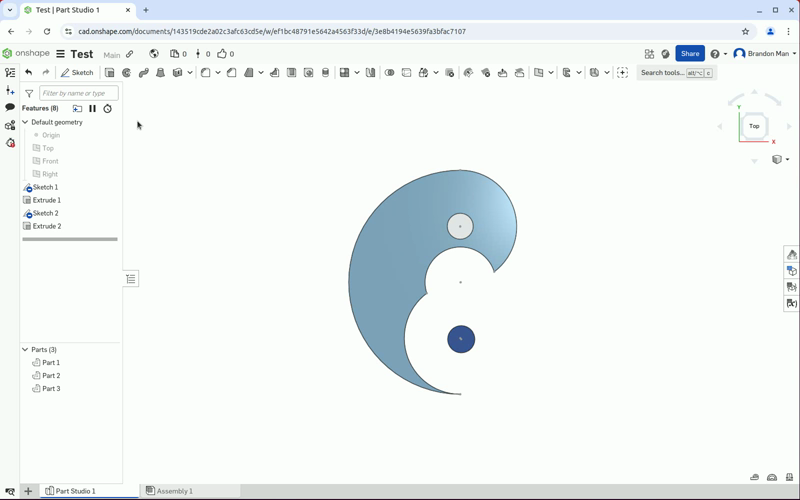
key(shift+7)
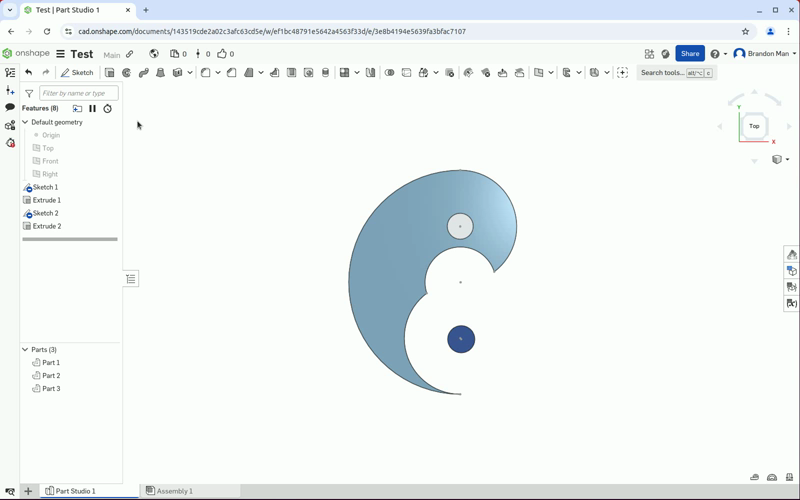
key(up, 3)
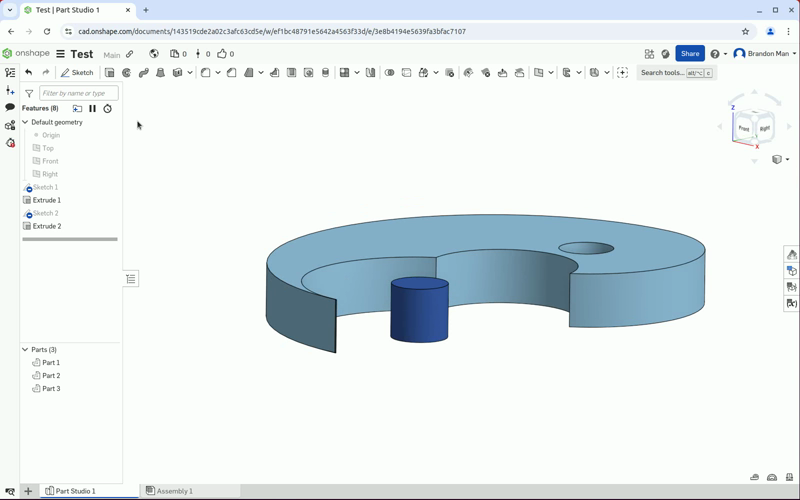
key(left, 3)
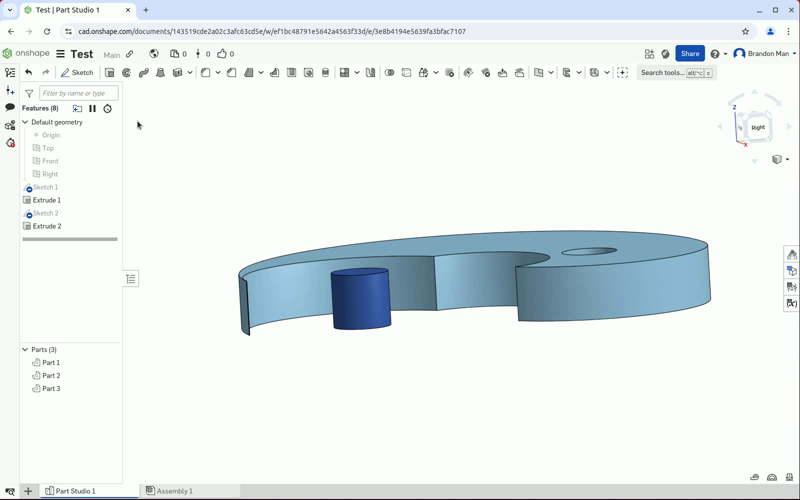
key(right, 3)
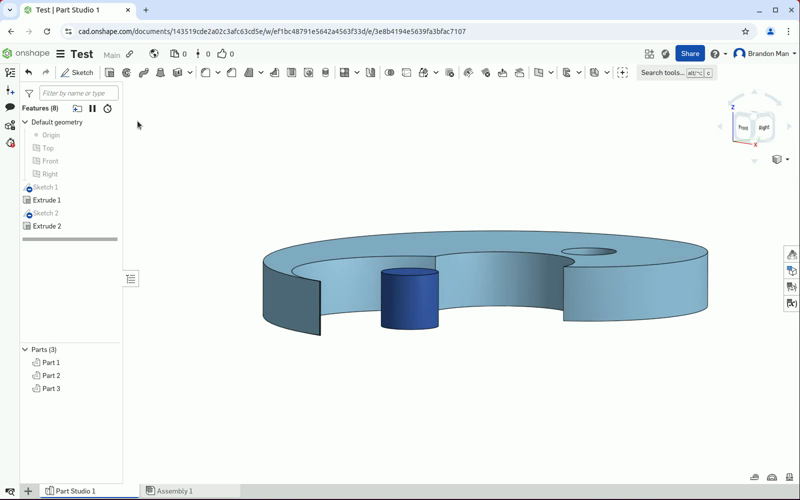
key(down, 3)
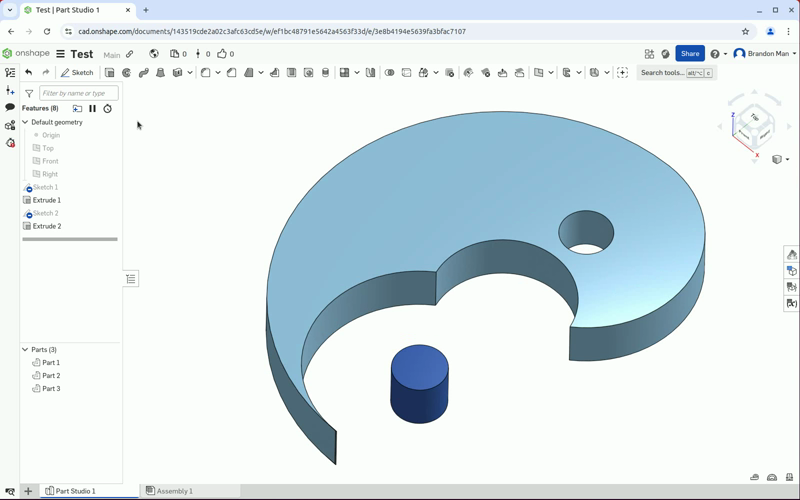
mouse_move(73, 189)
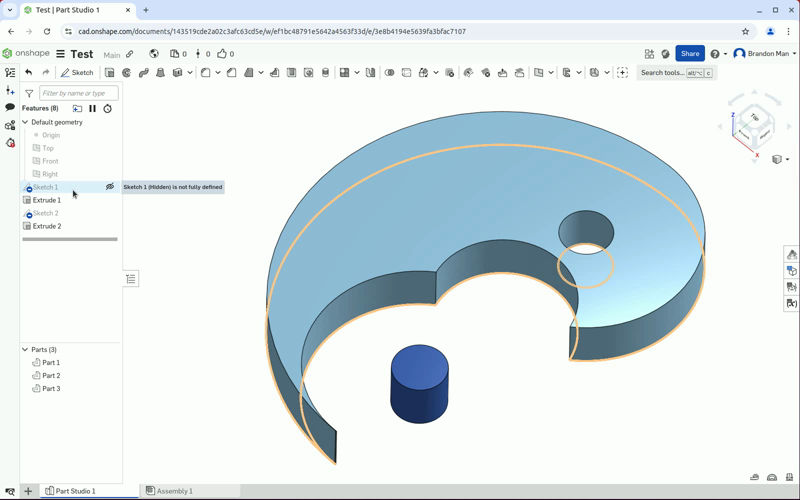
click(73, 189)